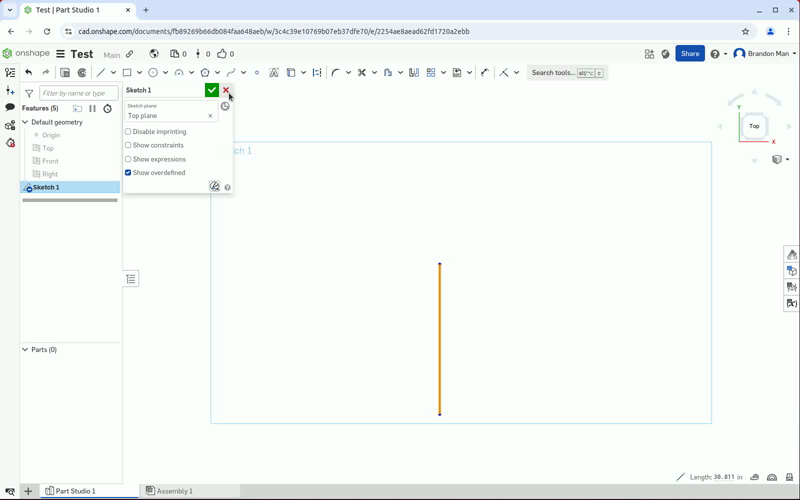
key(shift+h)
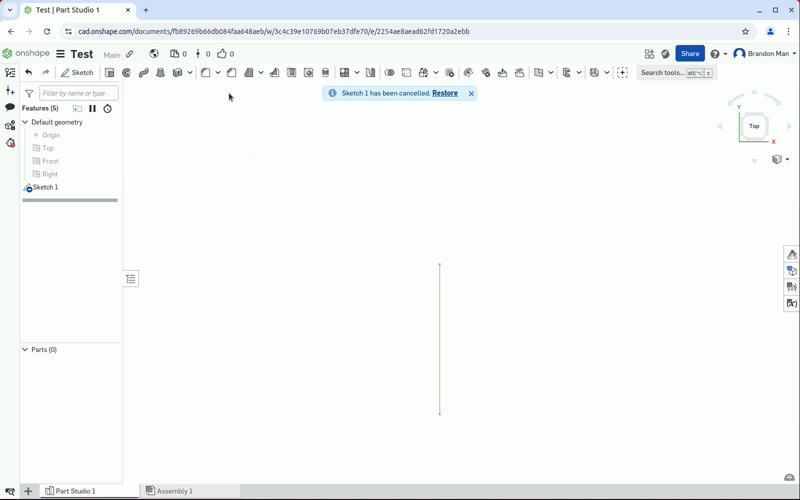
key(shift+s)
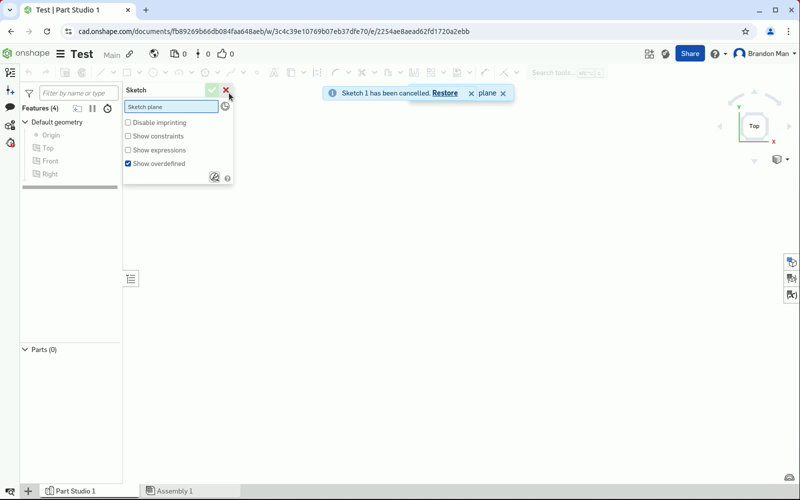
mouse_move(73, 150)
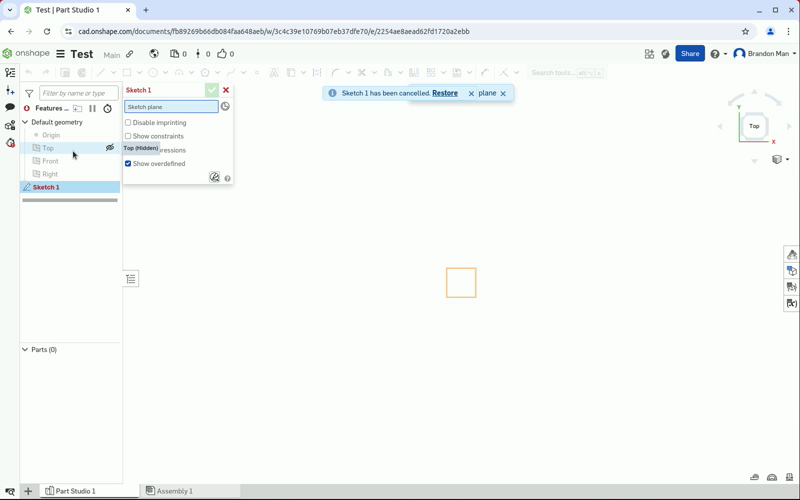
click(73, 150)
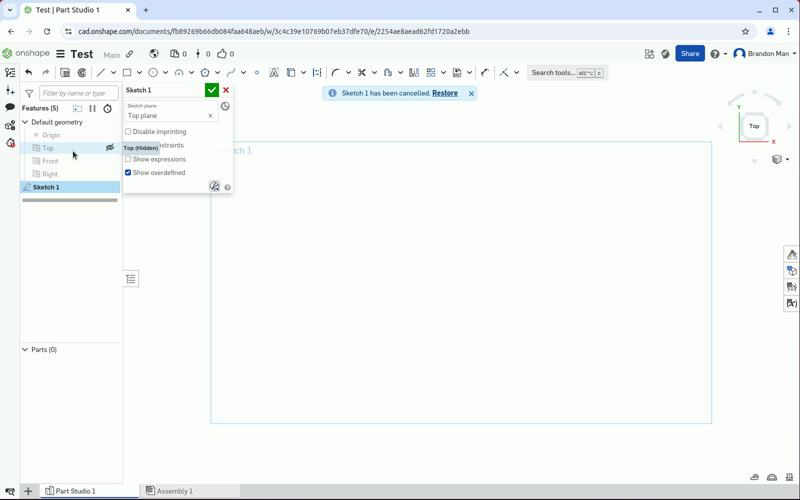
mouse_move(73, 352)
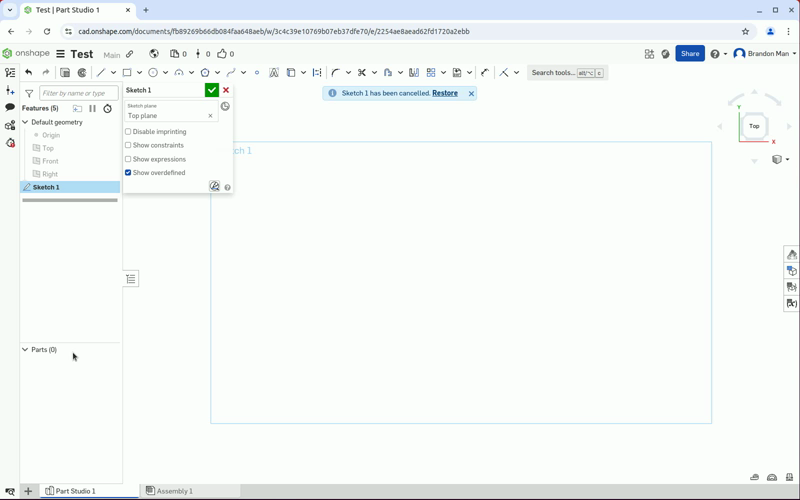
key(y)
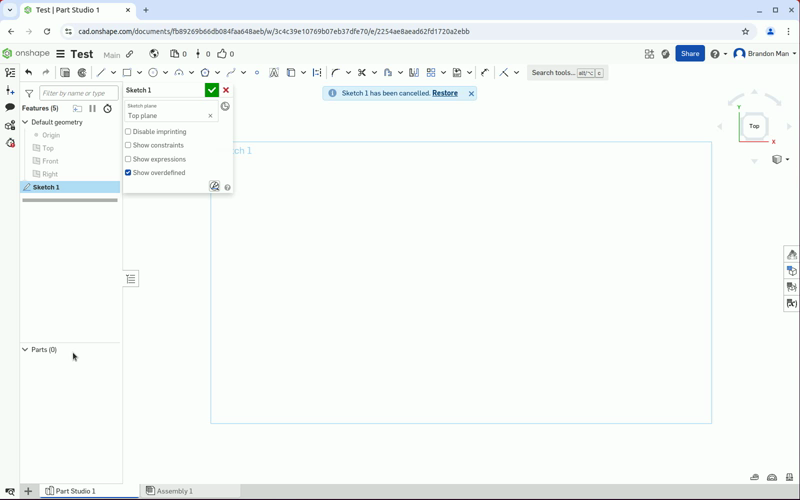
key(l)
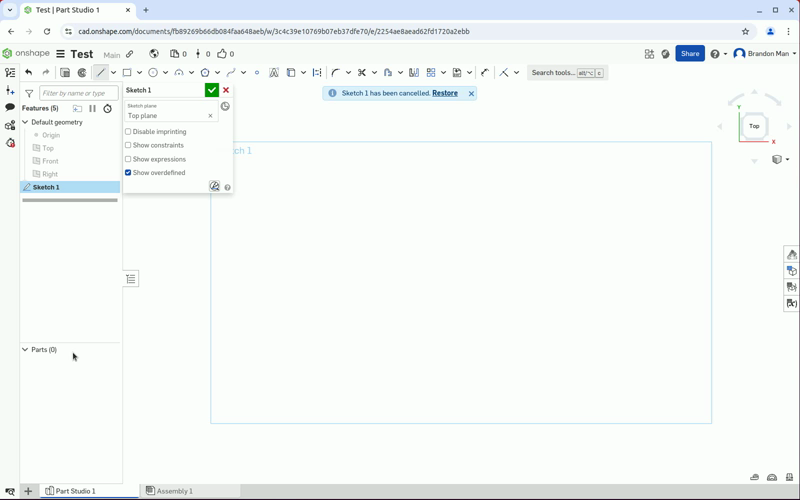
key_down(shift)
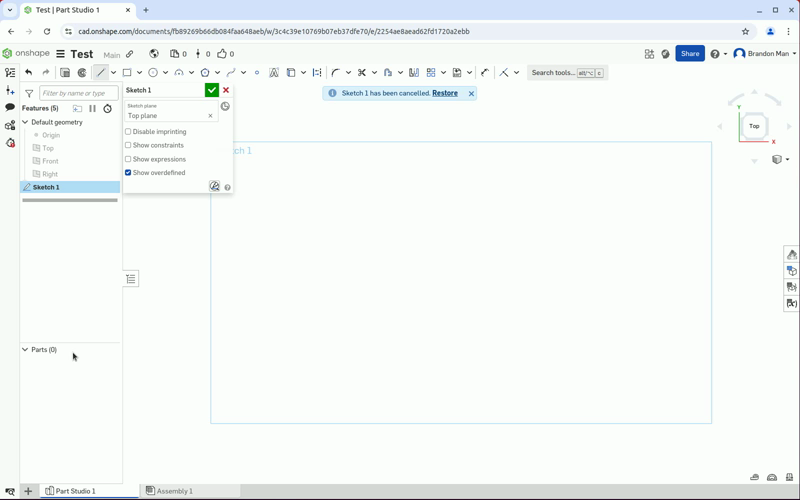
mouse_move(460, 240)
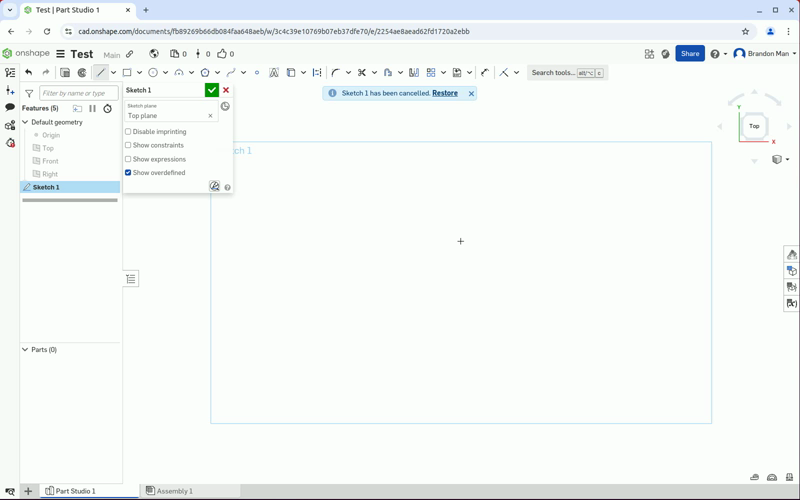
click(460, 240)
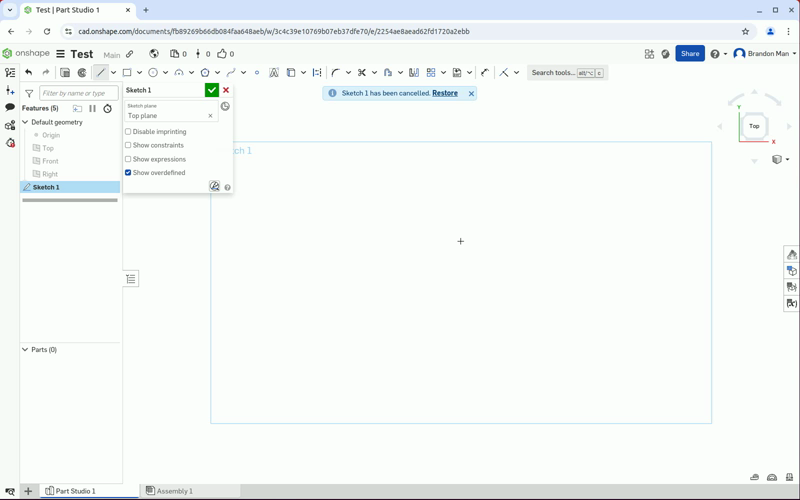
key_up(shift)
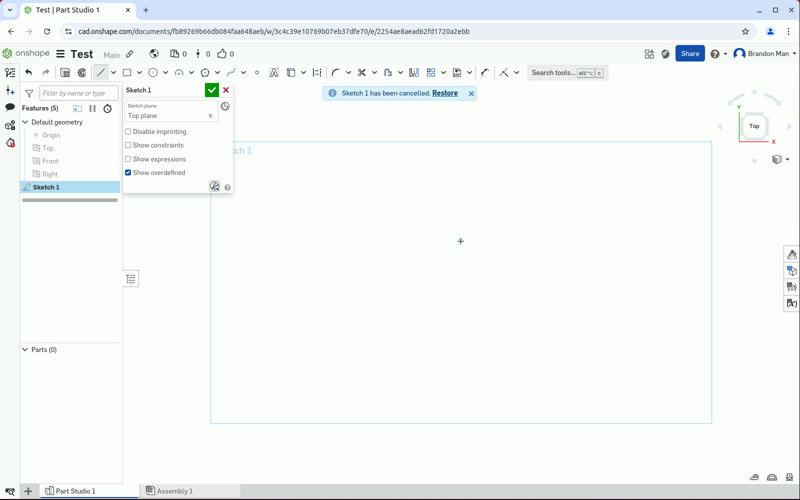
key_down(shift)
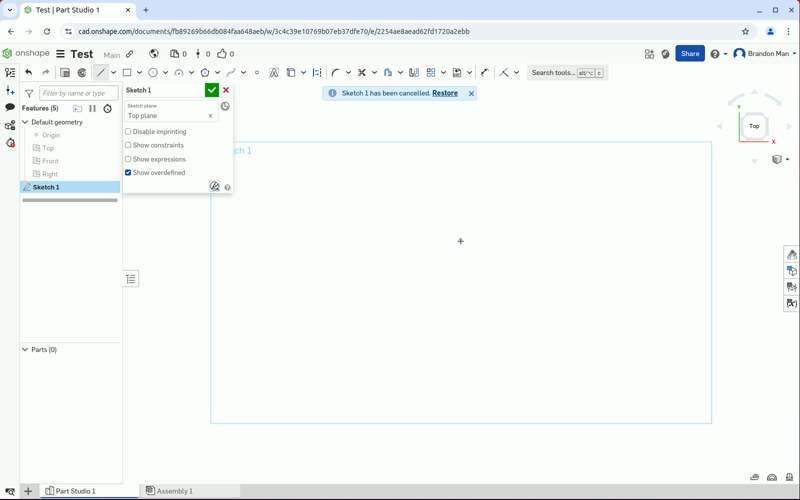
mouse_move(573, 240)
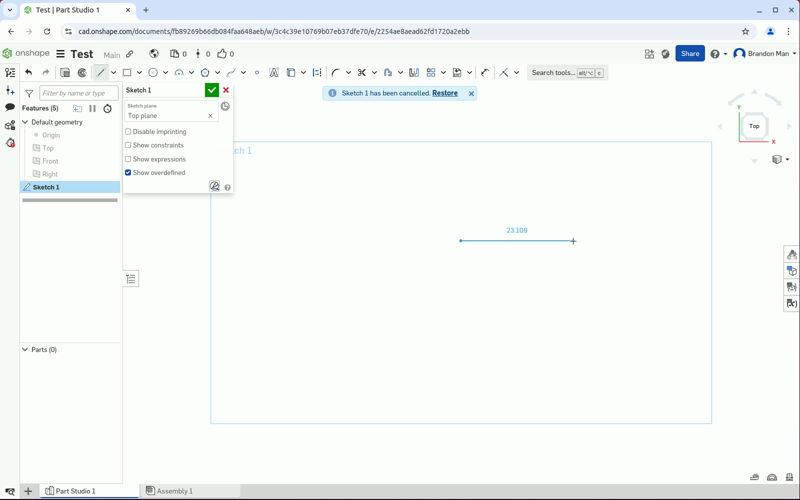
click(573, 240)
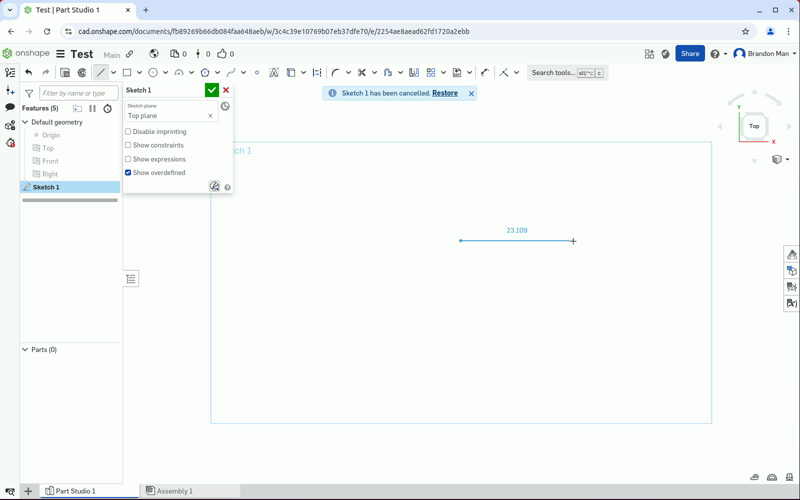
key_up(shift)
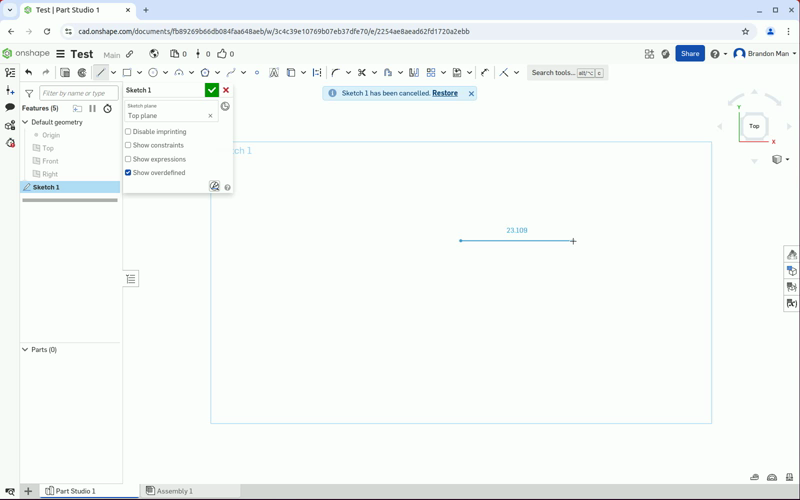
key_down(shift)
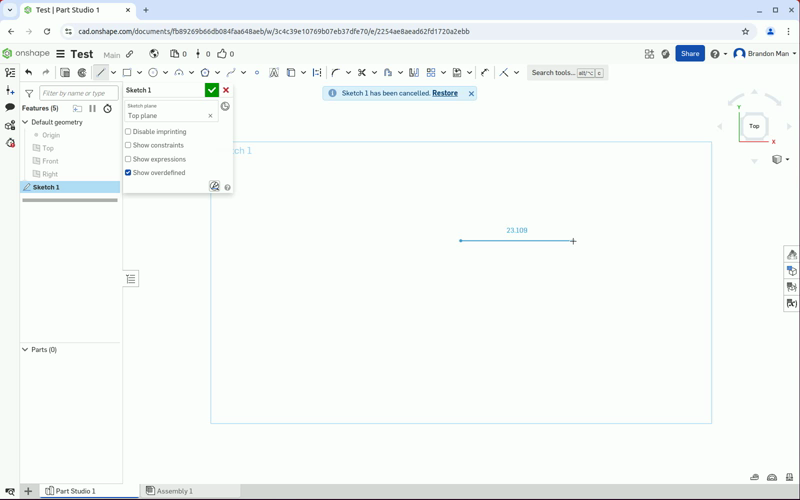
mouse_move(589, 240)
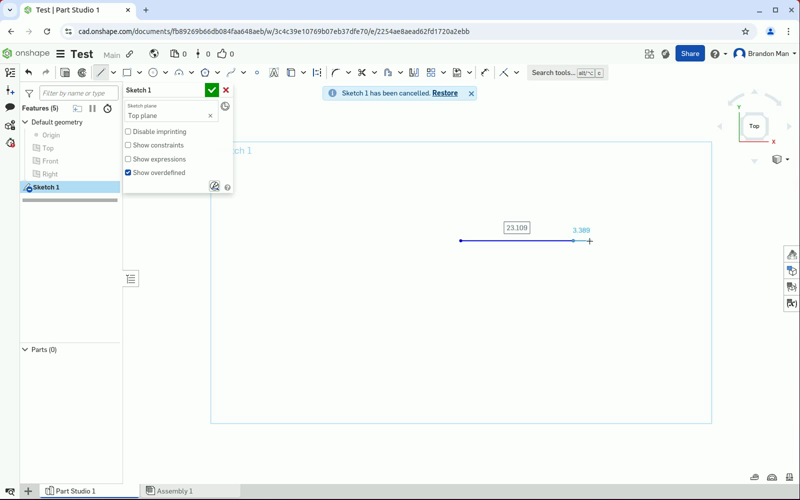
mouse_move(573, 213)
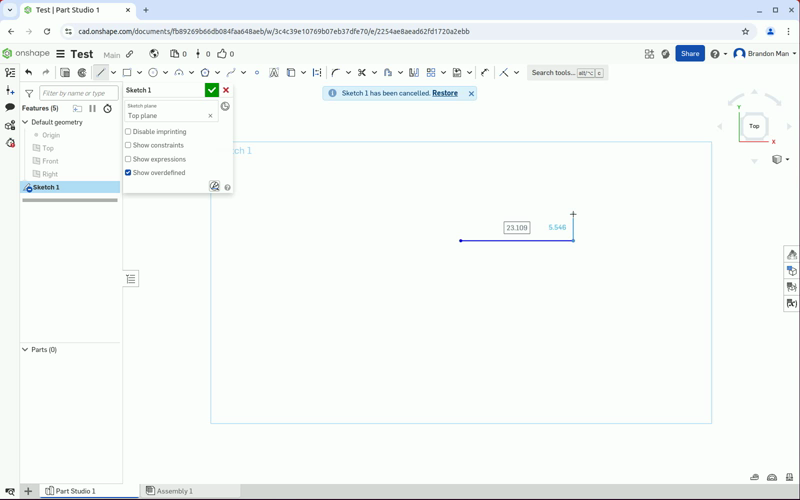
click(573, 213)
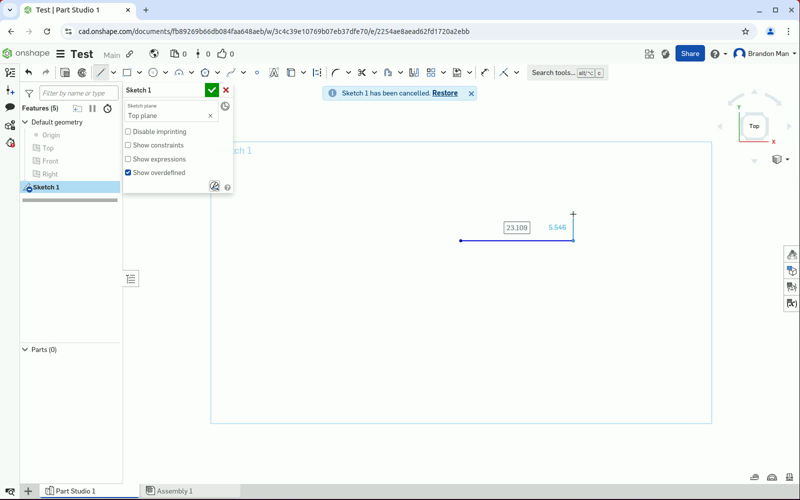
key_up(shift)
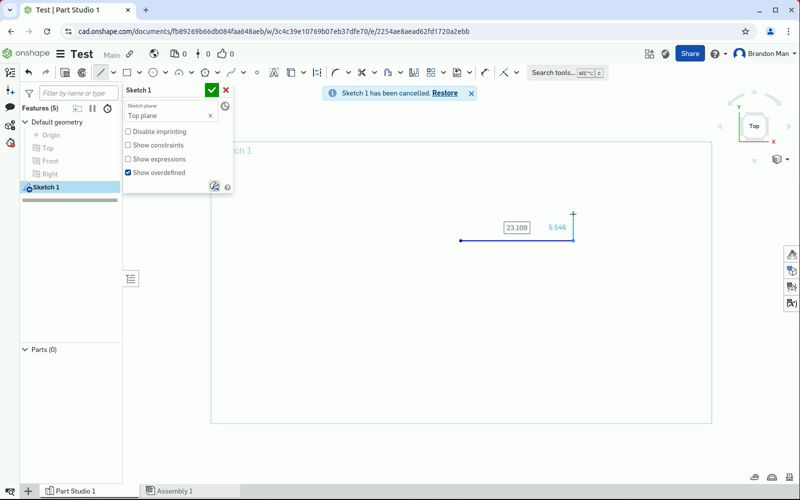
key_down(shift)
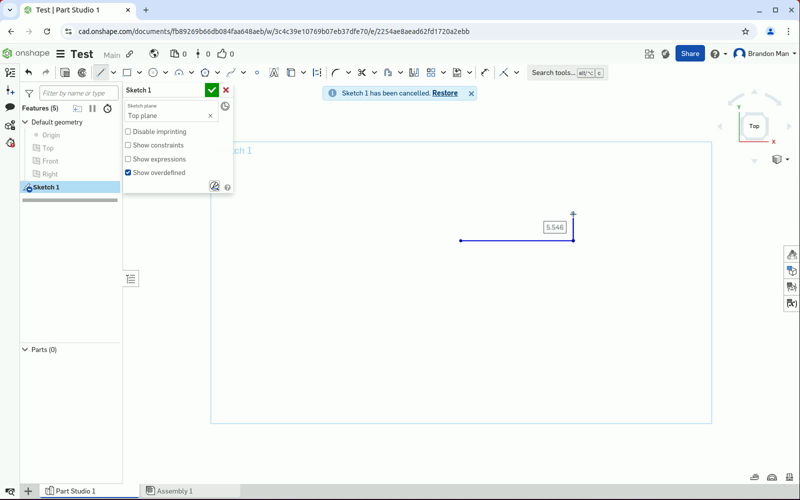
mouse_move(460, 213)
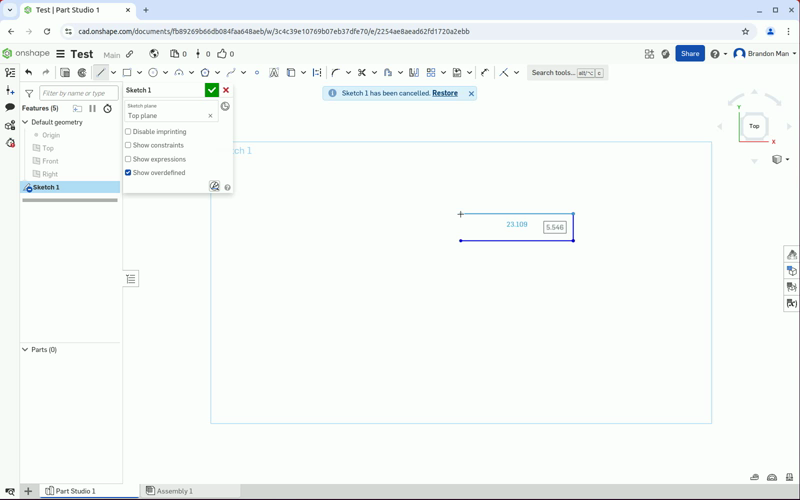
click(460, 213)
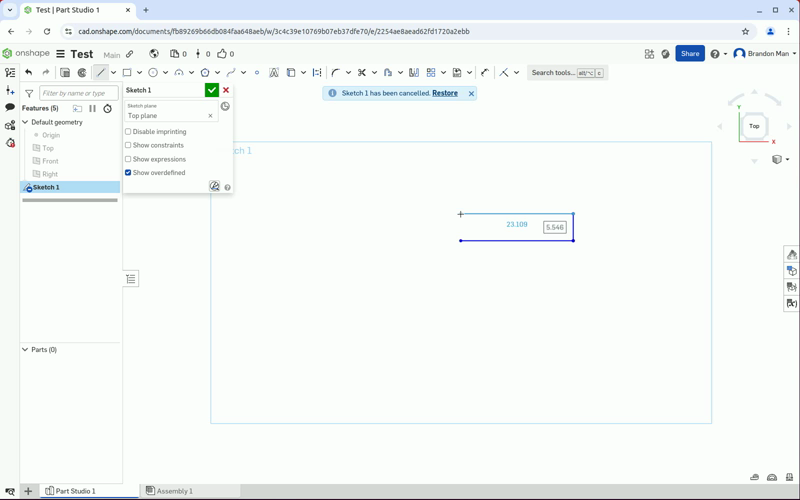
key_up(shift)
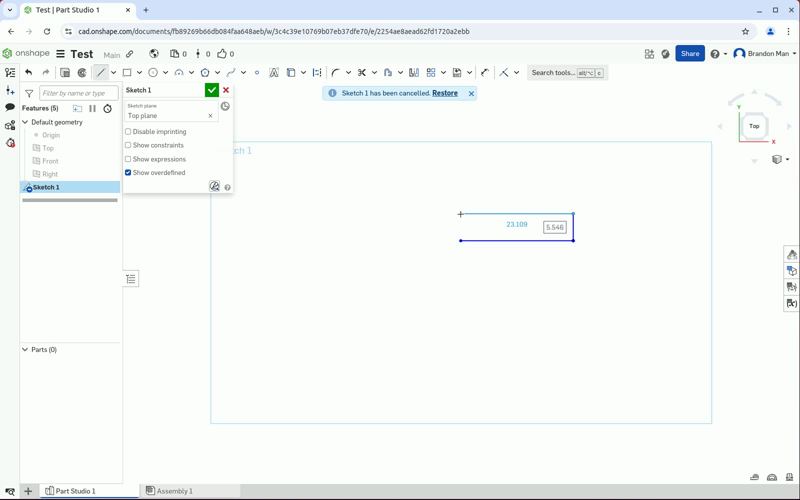
mouse_move(490, 213)
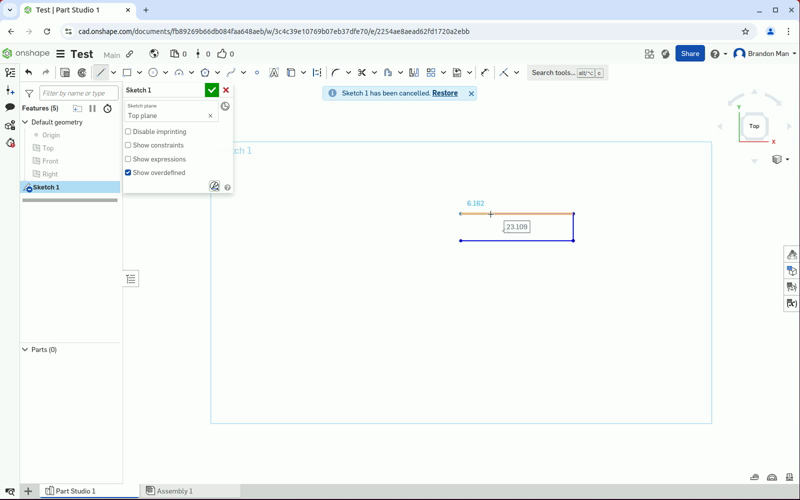
key_down(shift)
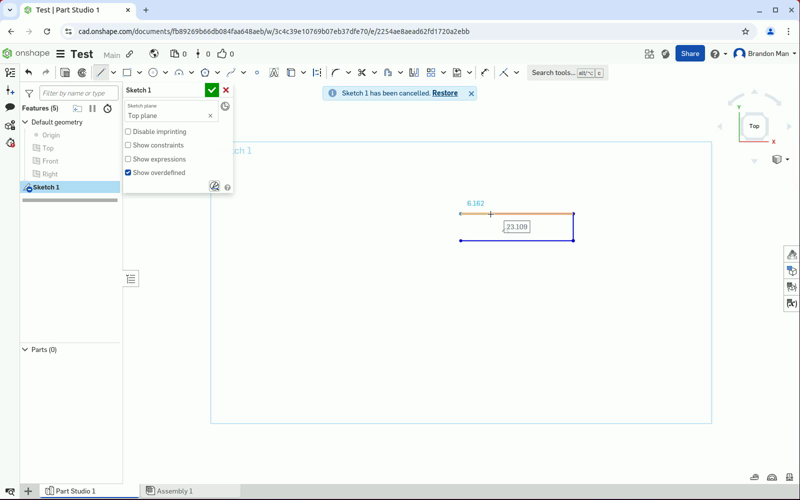
mouse_move(460, 240)
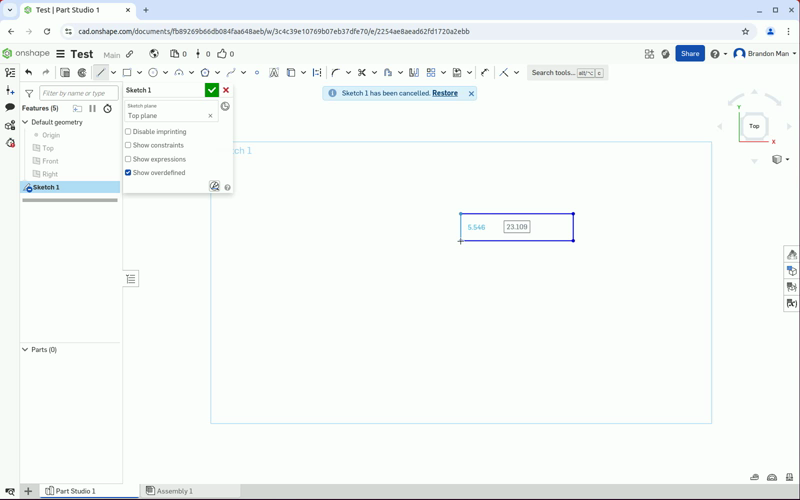
key_up(shift)
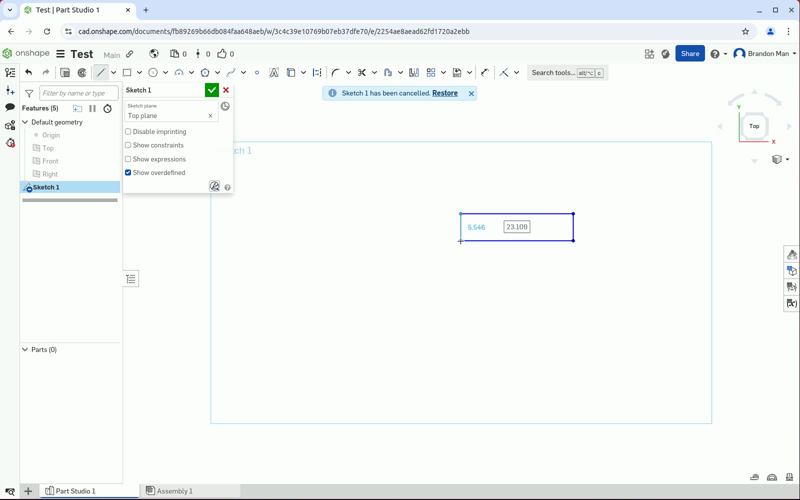
click(460, 240)
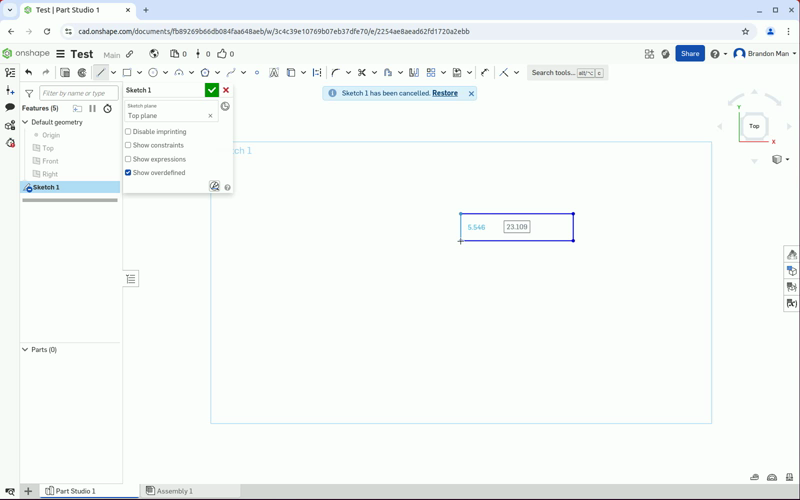
key(esc)
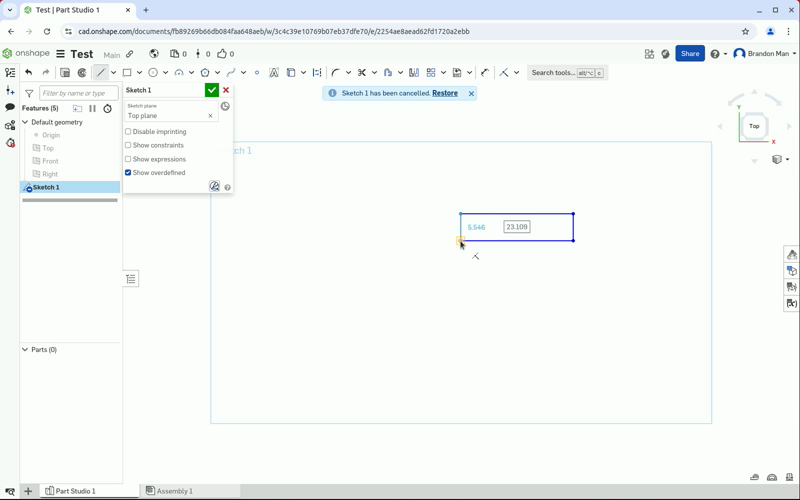
mouse_move(492, 221)
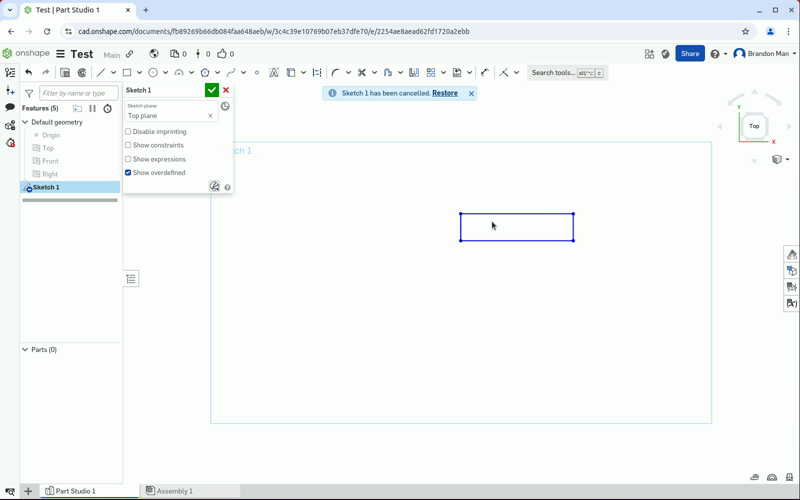
click(492, 221)
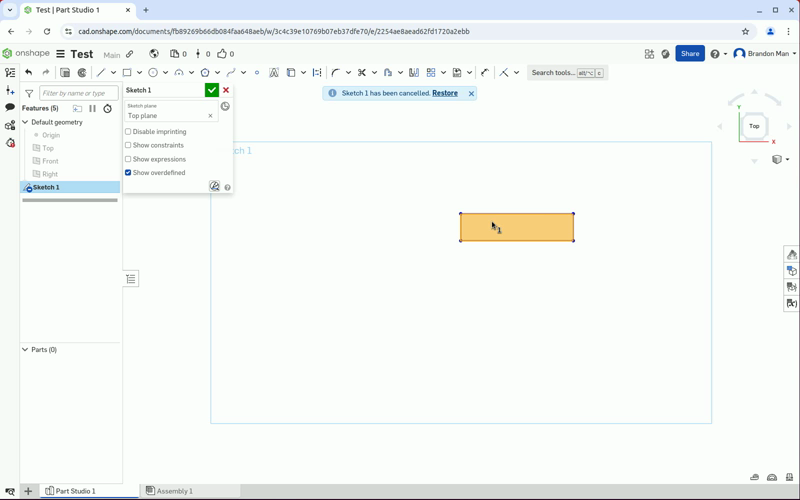
mouse_move(73, 352)
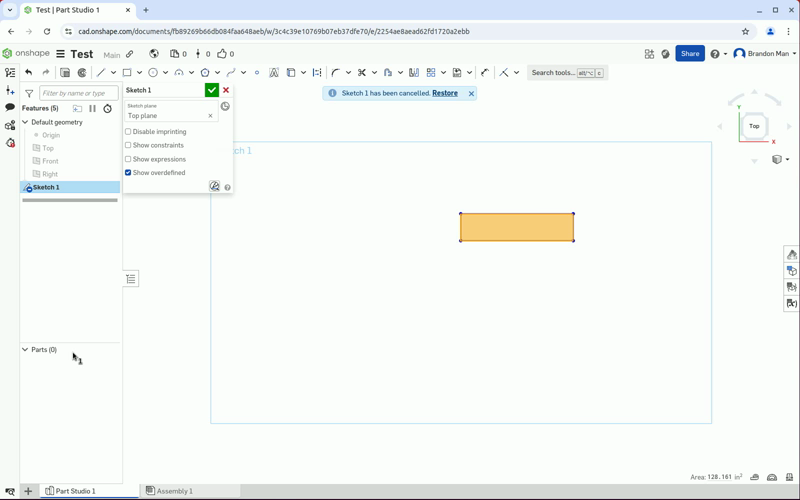
key(shift+y)
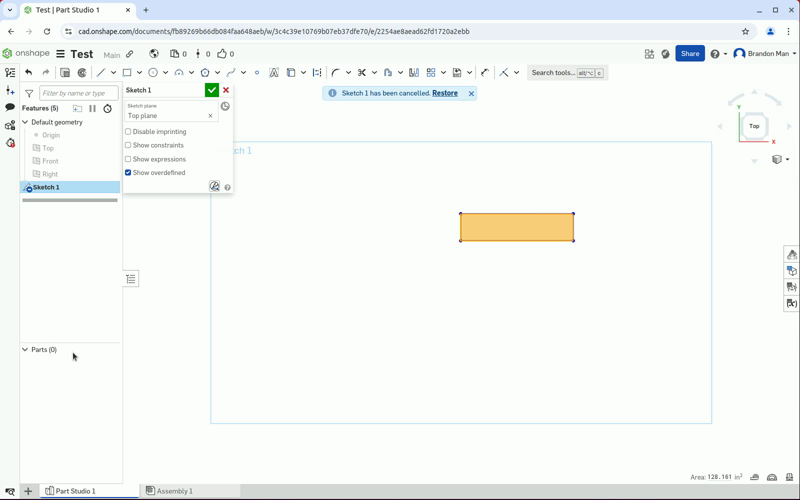
key(shift+e)
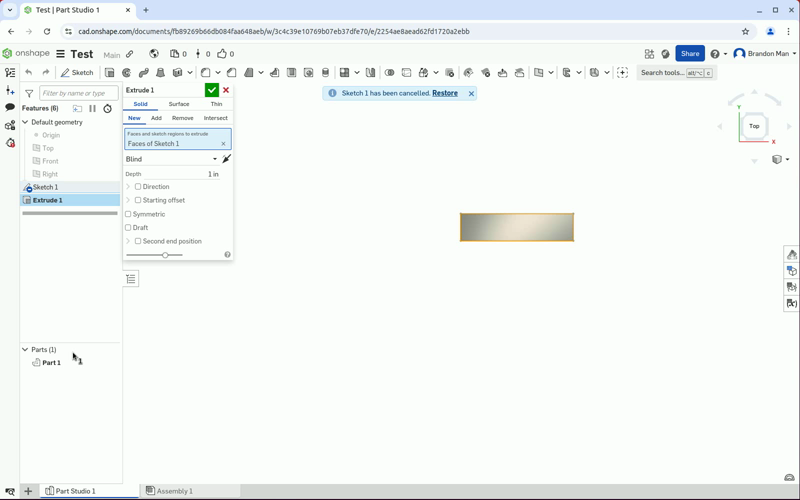
mouse_move(143, 106)
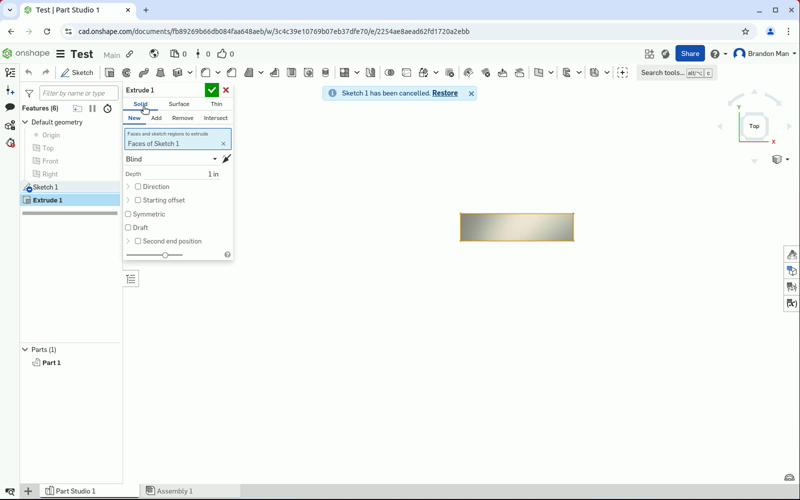
click(143, 106)
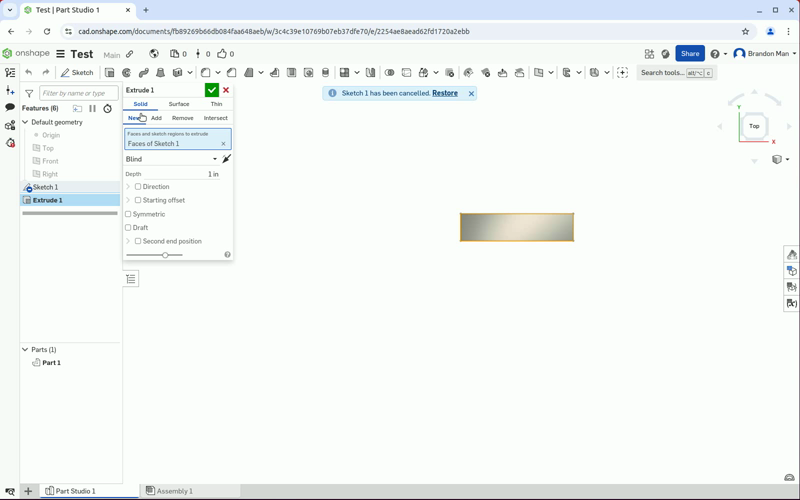
mouse_move(137, 120)
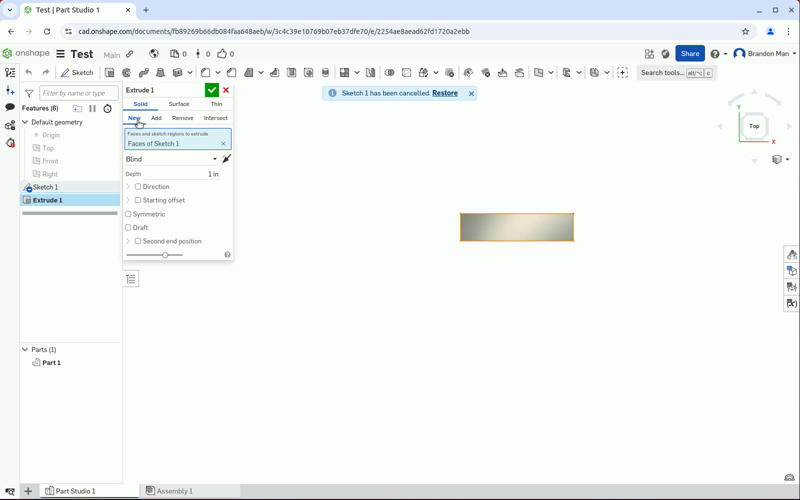
click(137, 120)
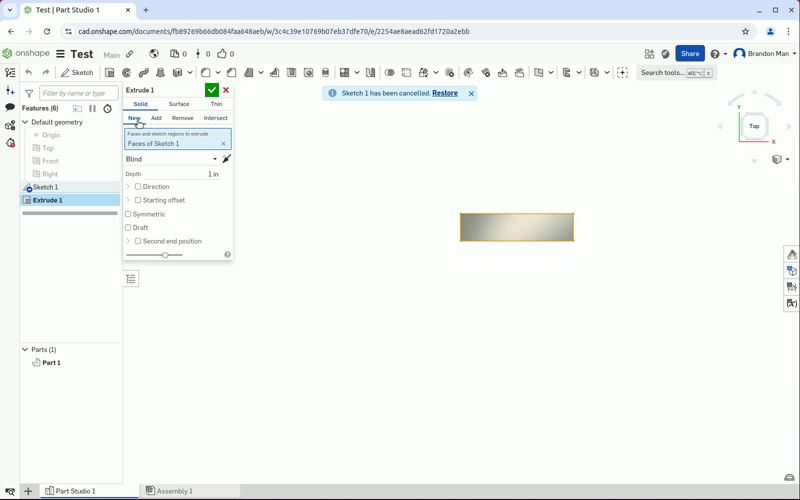
key(tab, 4)
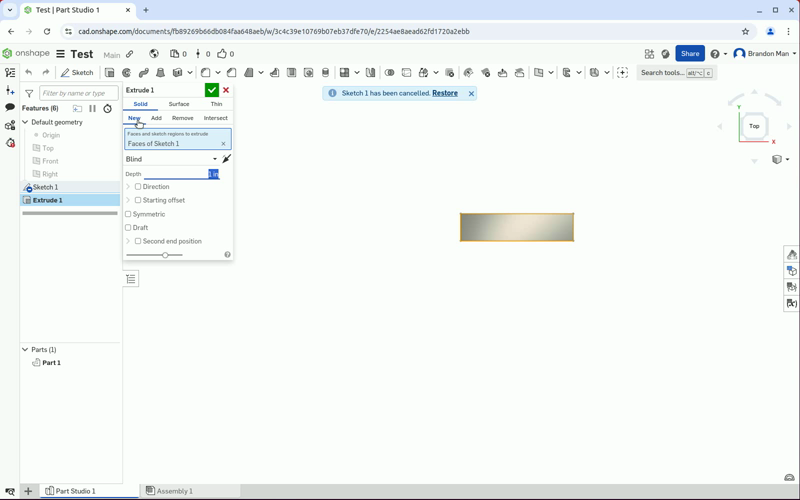
text(12.517)
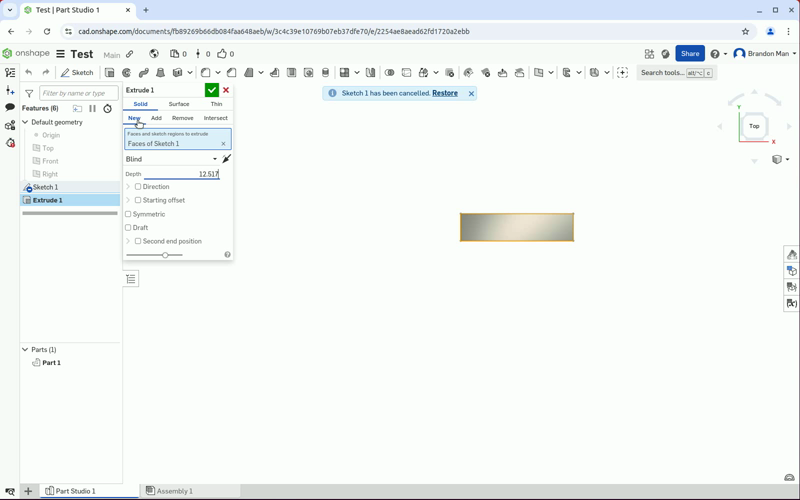
key(enter)
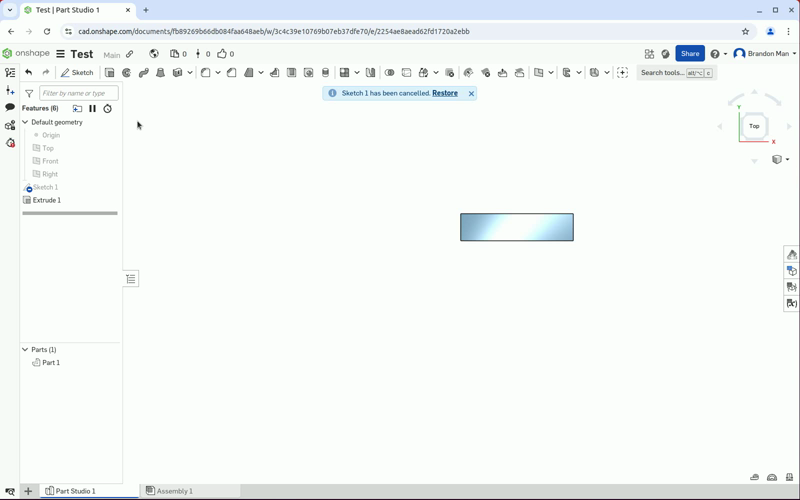
key(shift+h)
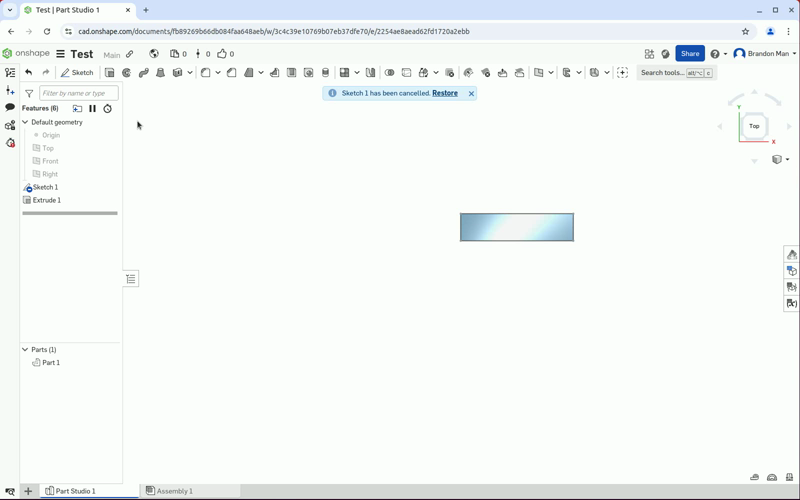
key(shift+h)
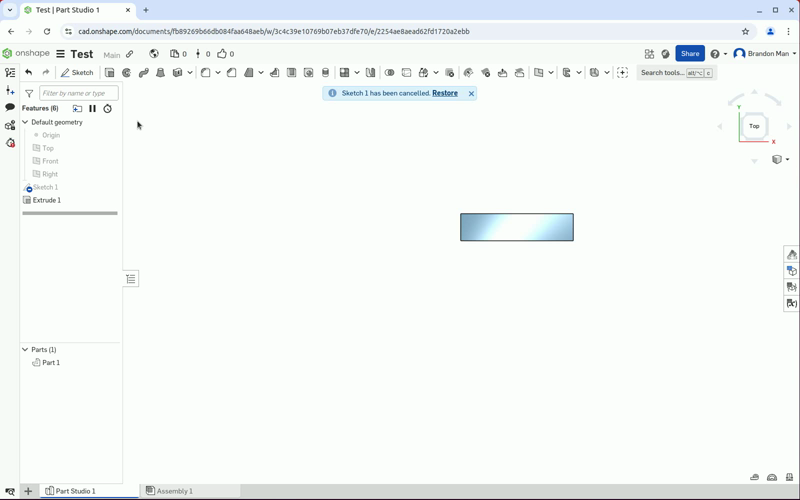
mouse_move(73, 189)
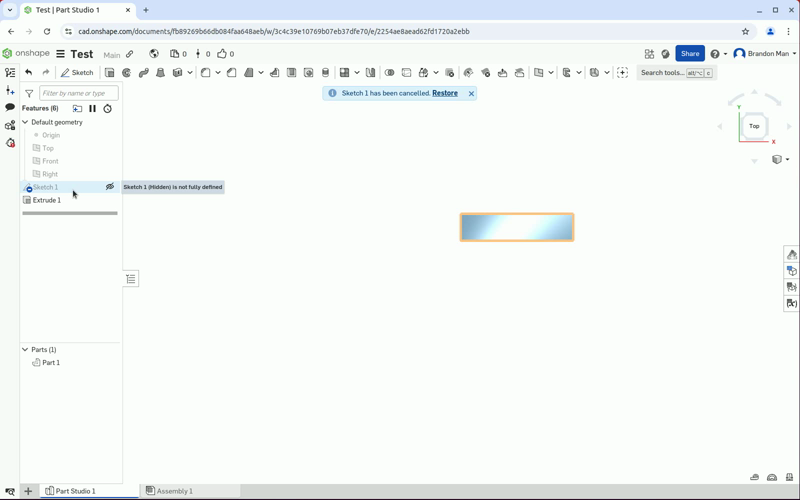
click(73, 189)
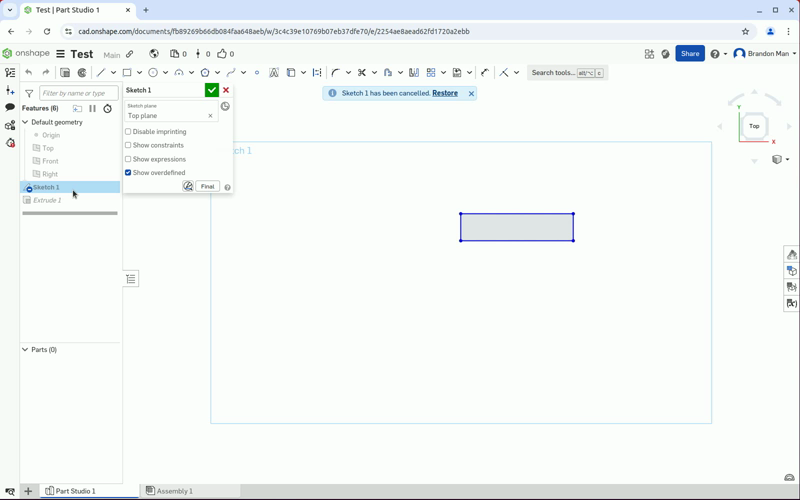
mouse_move(229, 92)
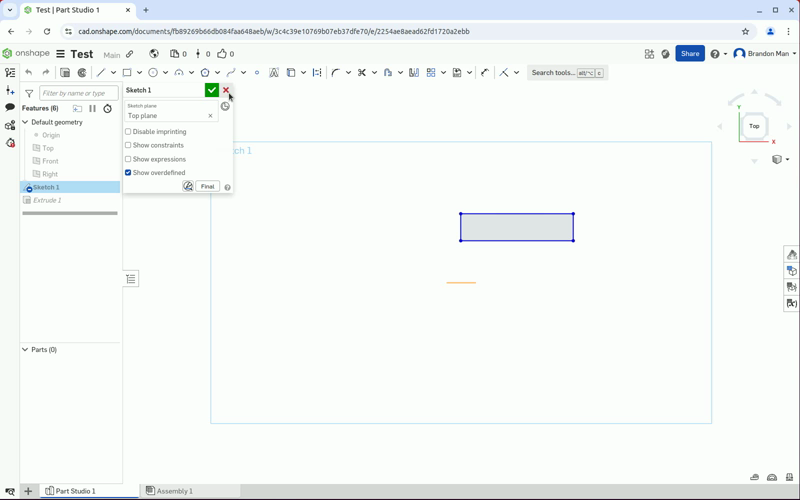
click(229, 92)
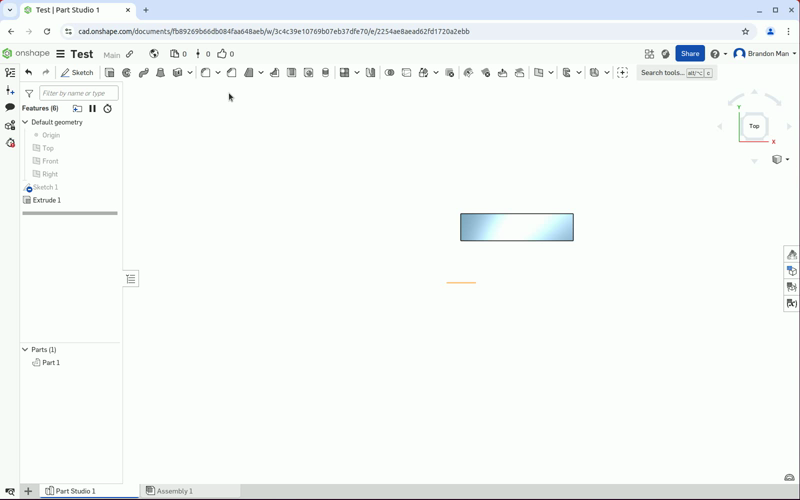
mouse_move(541, 75)
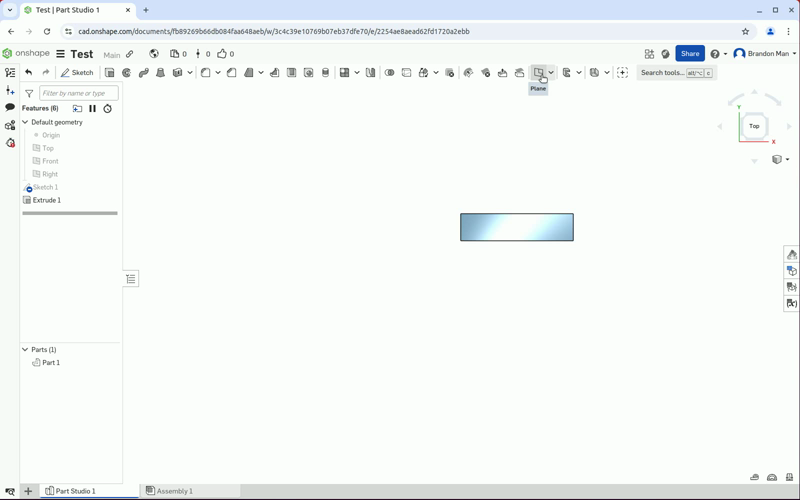
click(541, 75)
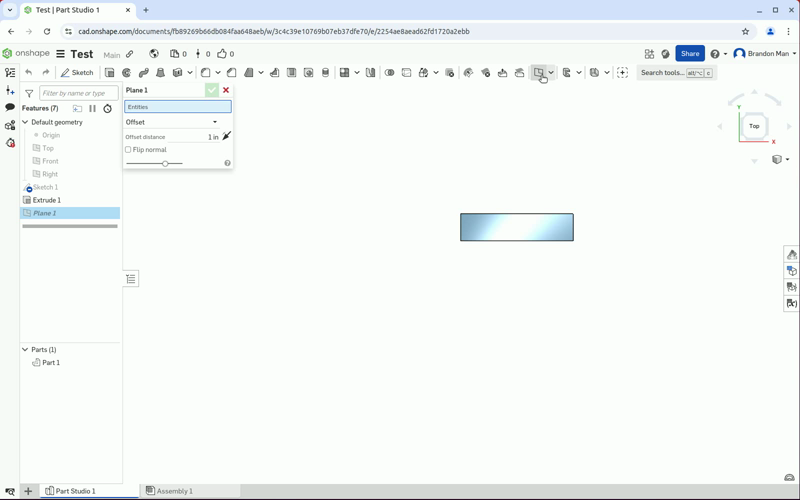
mouse_move(73, 150)
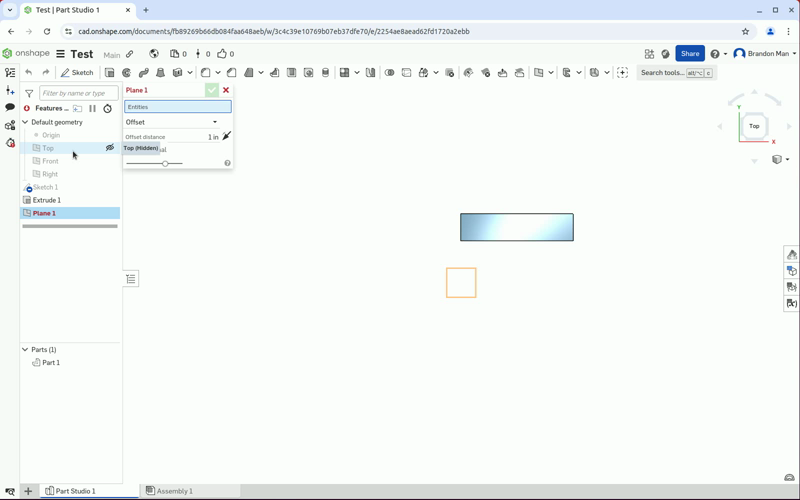
click(73, 150)
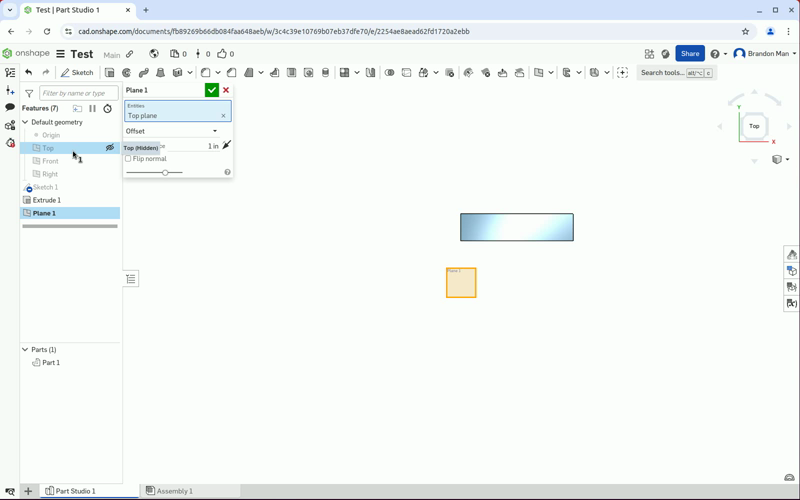
key(tab, 2)
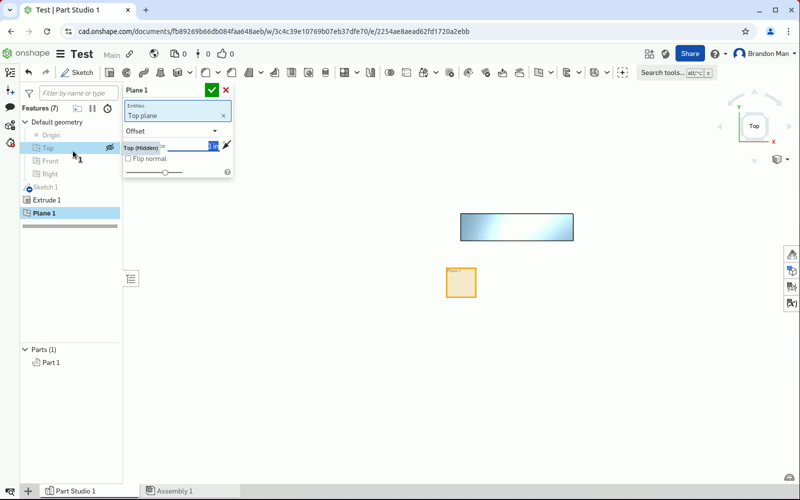
text(12.509)
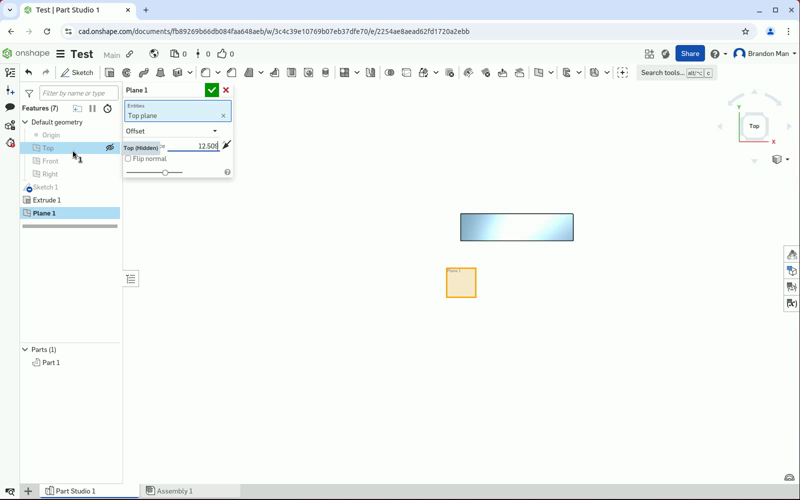
key(enter, 2)
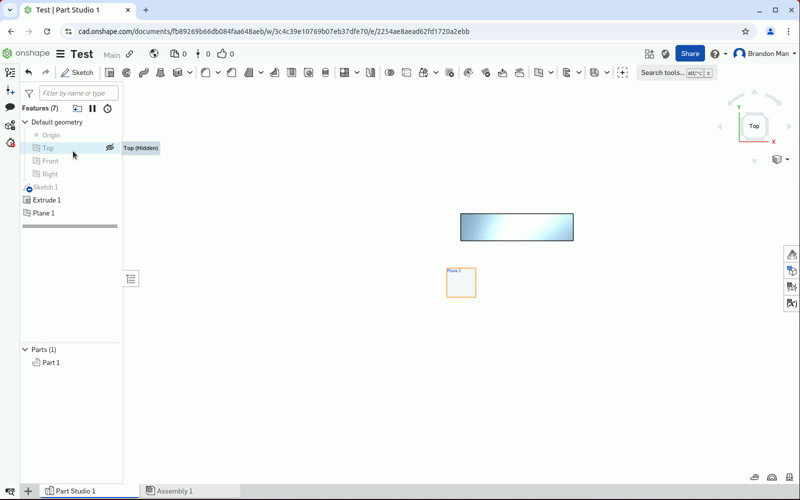
key(shift+s)
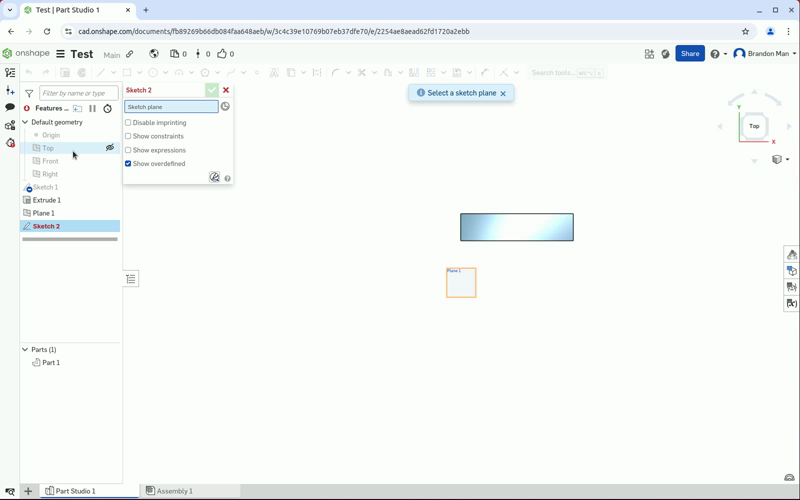
mouse_move(73, 215)
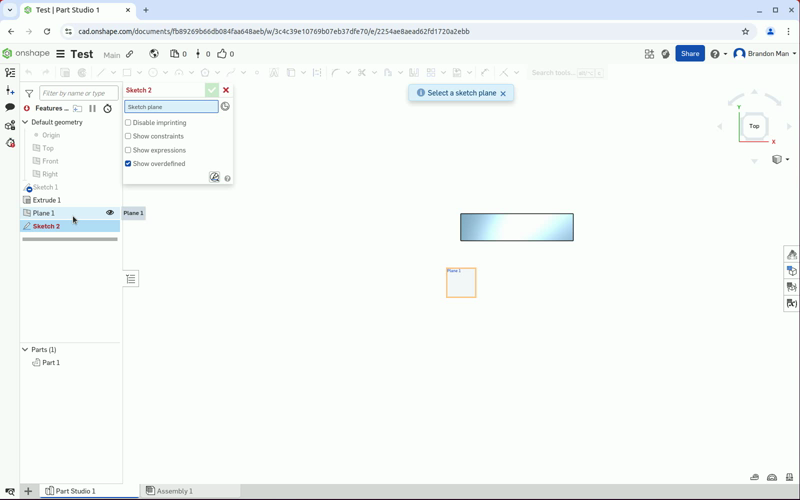
click(73, 215)
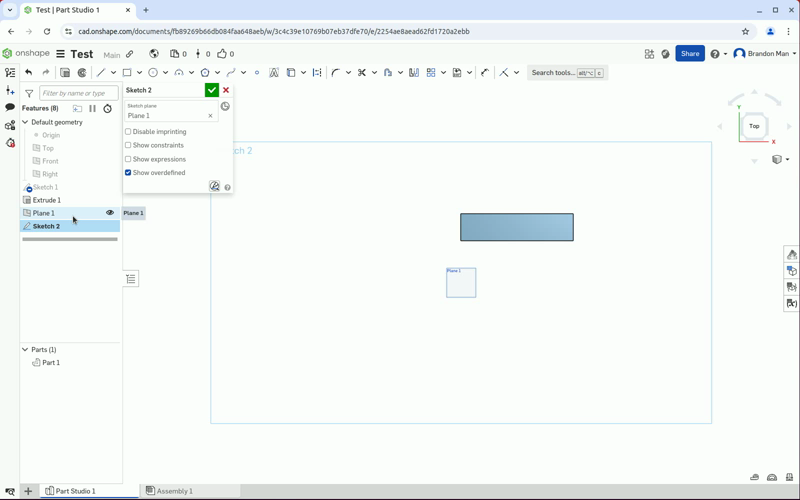
mouse_move(73, 352)
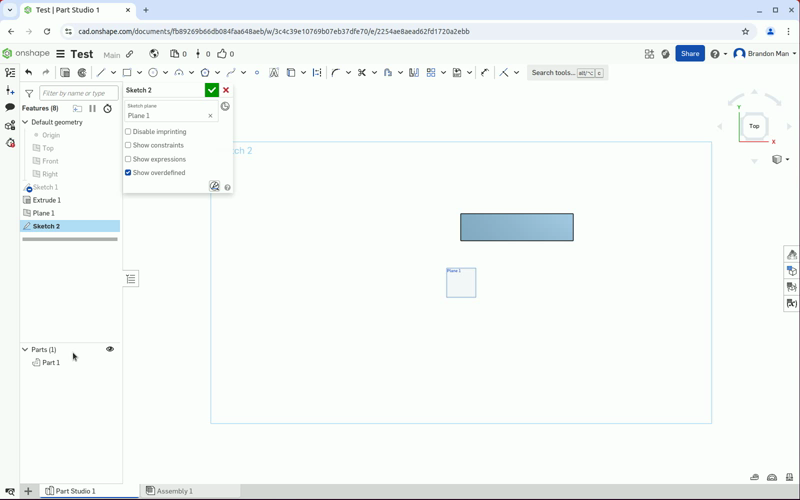
key(y)
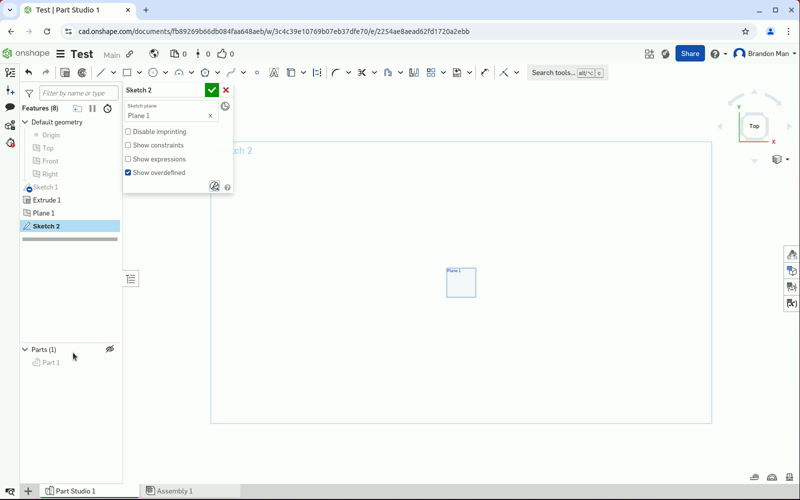
key(l)
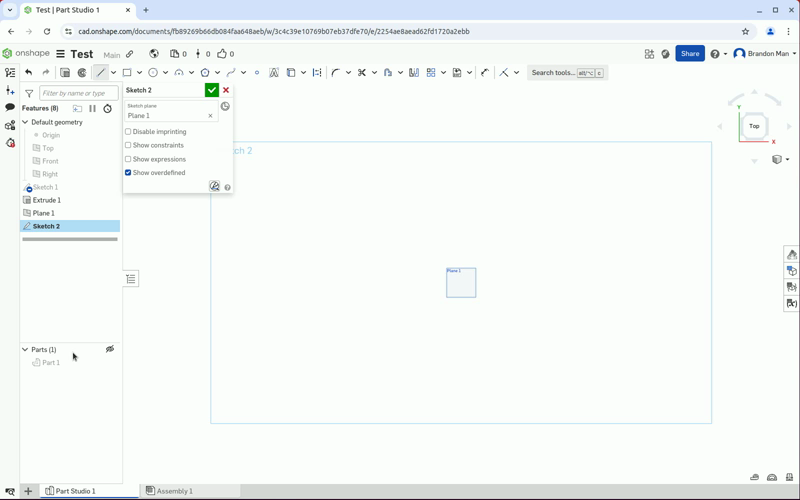
key_down(shift)
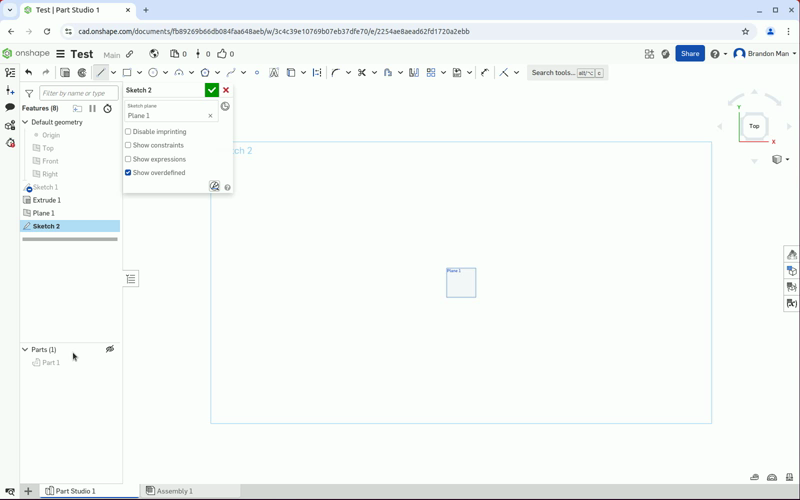
mouse_move(537, 240)
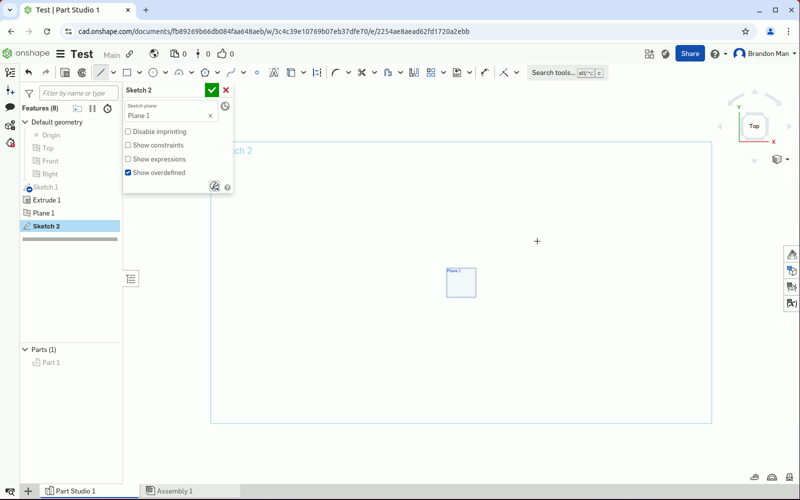
click(537, 240)
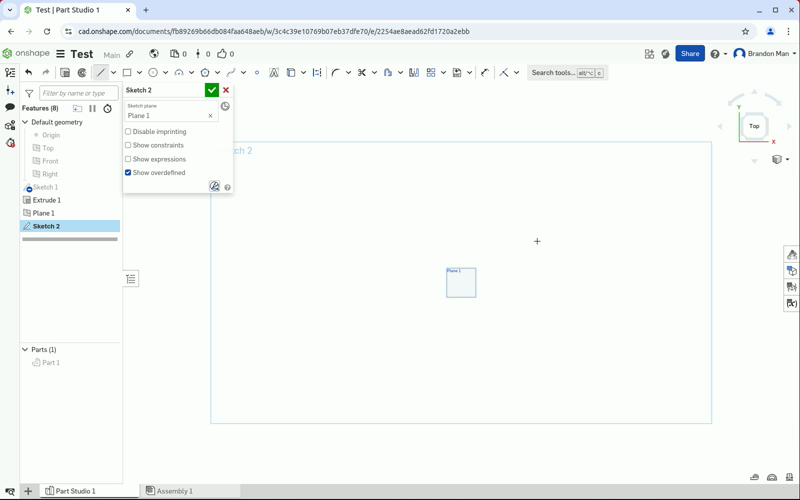
key_up(shift)
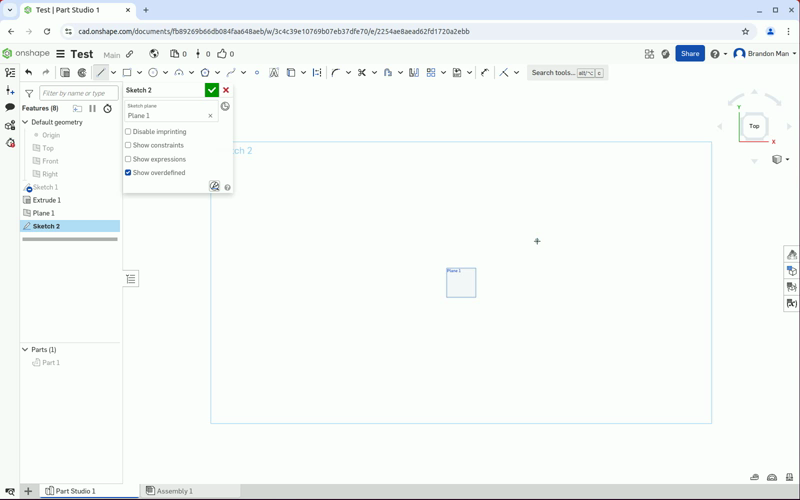
key_down(shift)
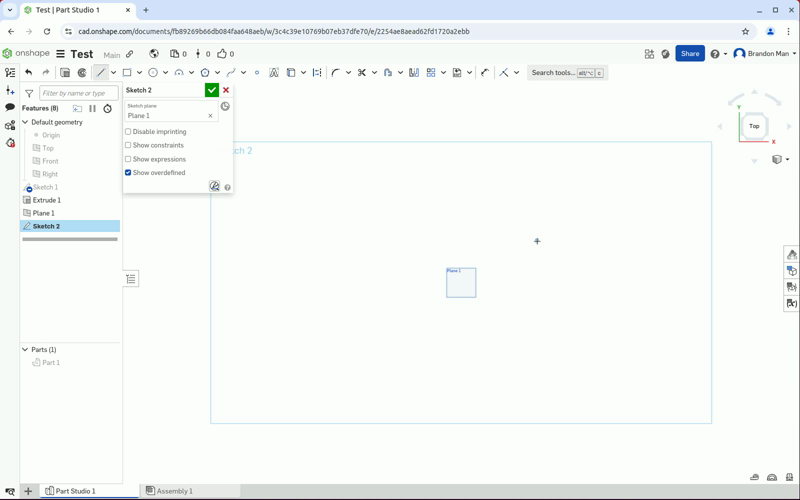
mouse_move(567, 240)
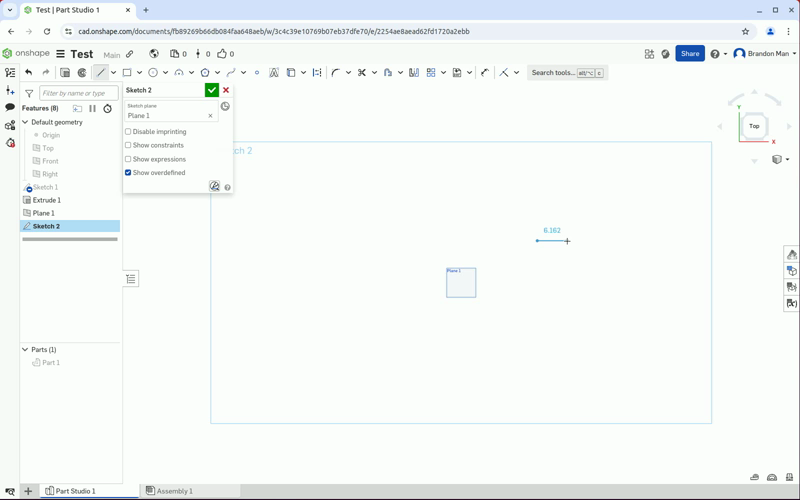
mouse_move(574, 240)
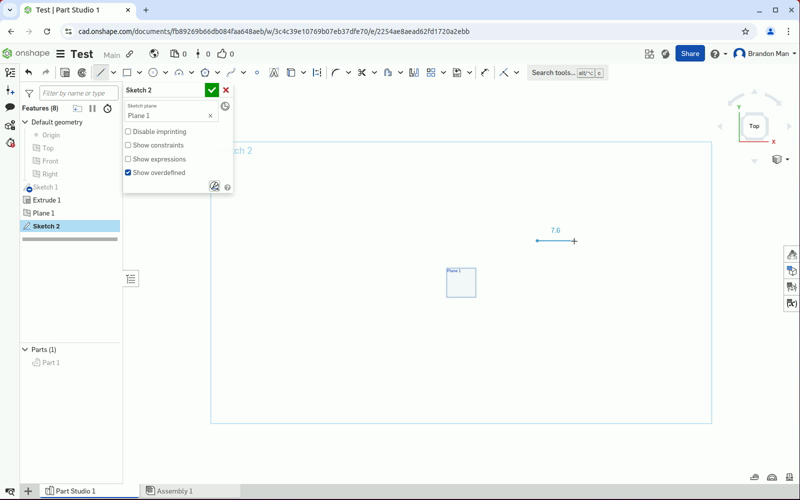
click(574, 240)
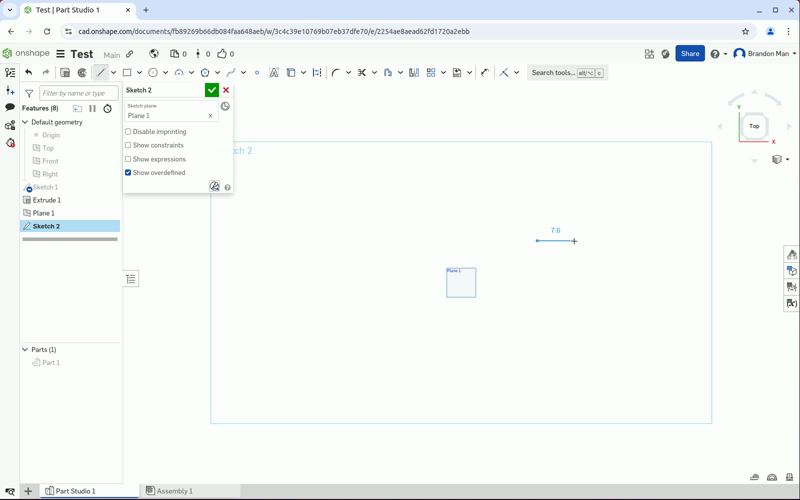
key_up(shift)
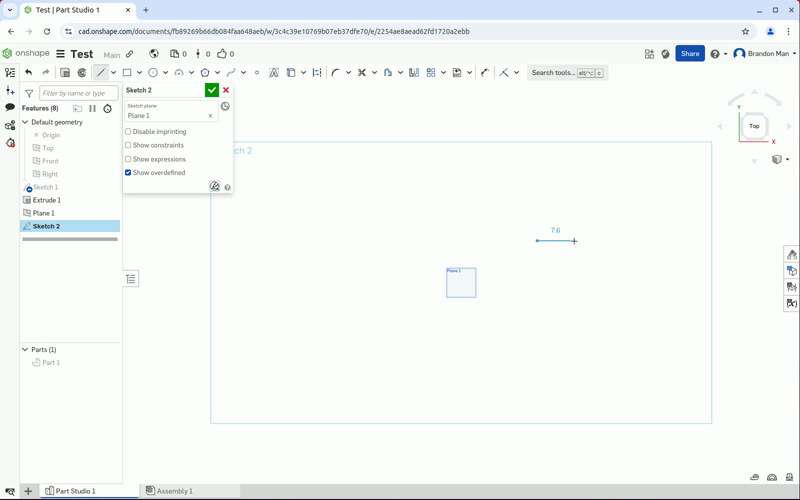
key_down(shift)
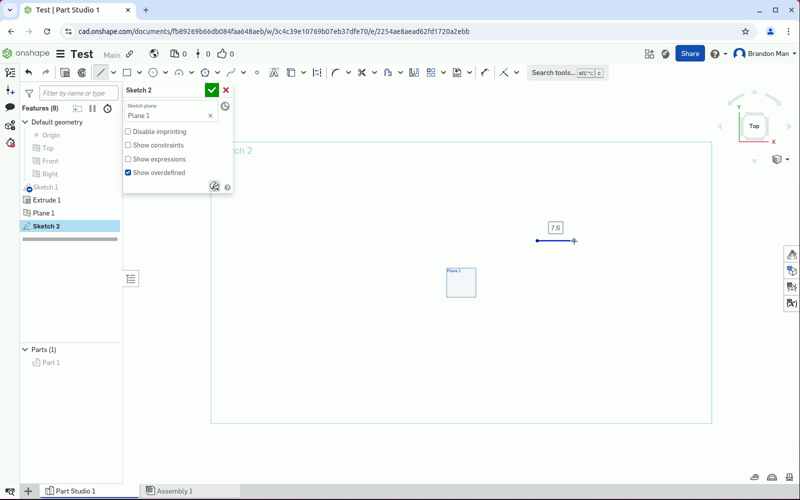
mouse_move(589, 240)
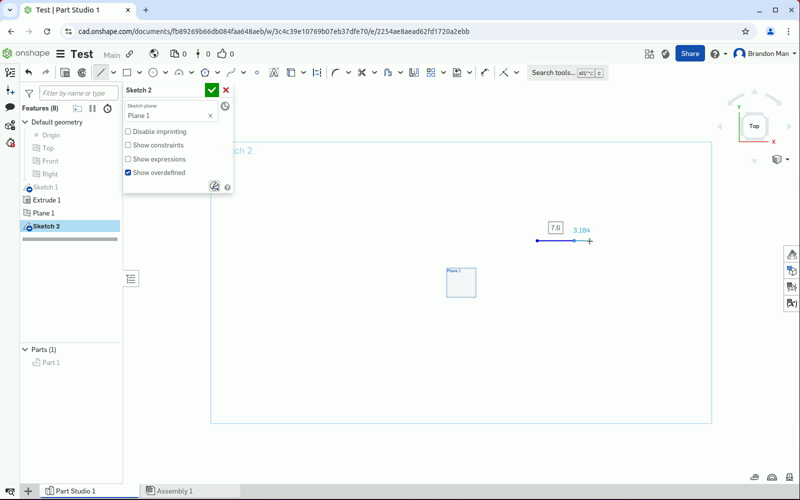
mouse_move(574, 227)
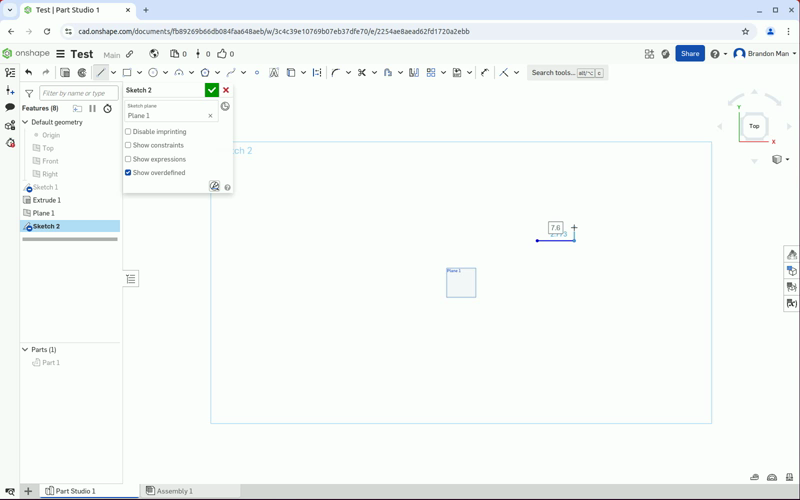
click(574, 227)
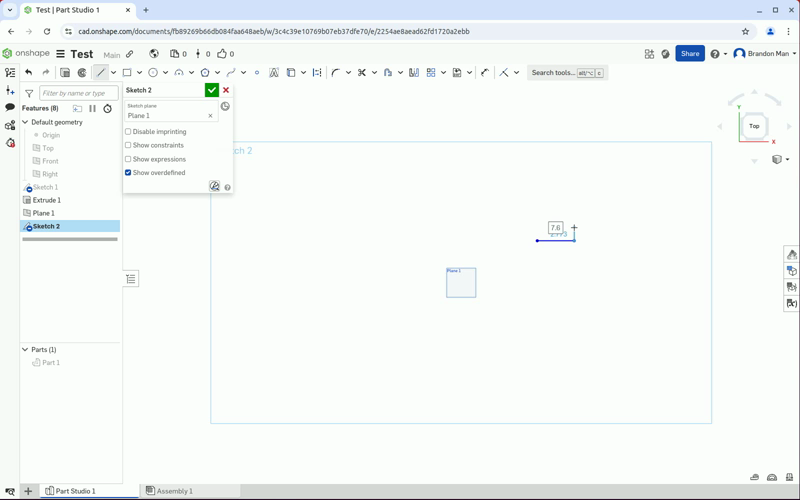
key_up(shift)
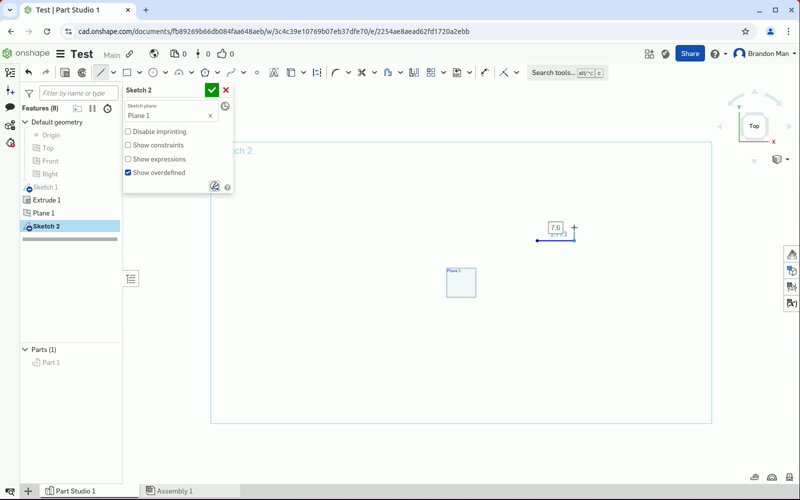
key(esc)
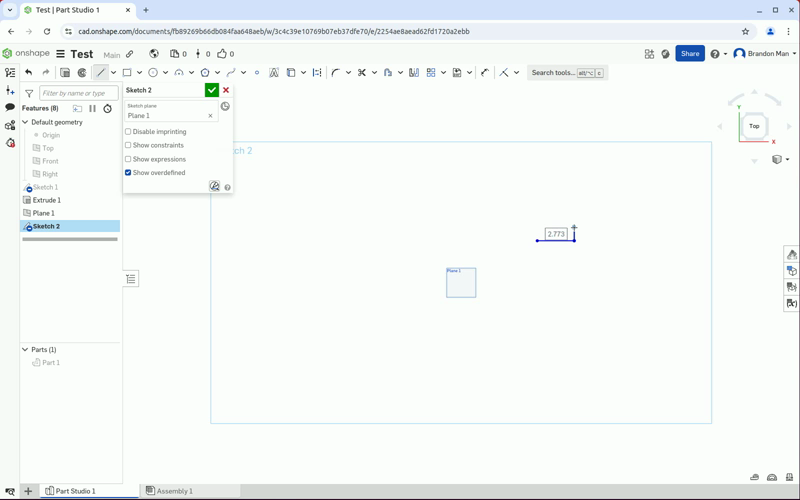
key(a)
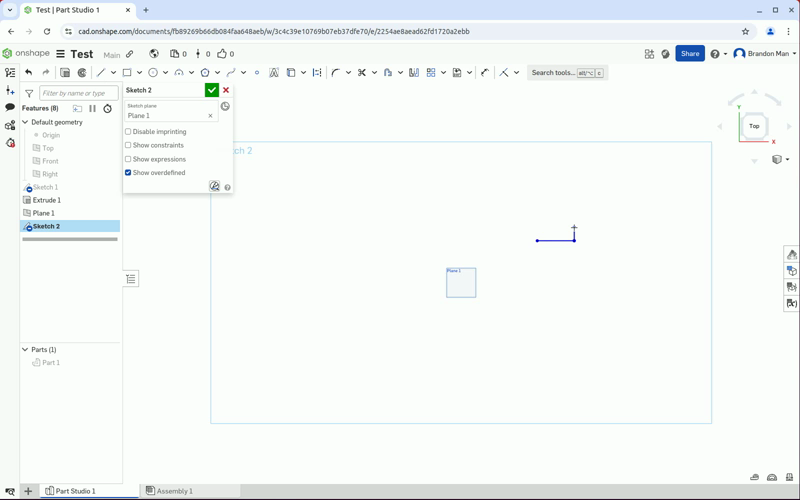
mouse_move(574, 227)
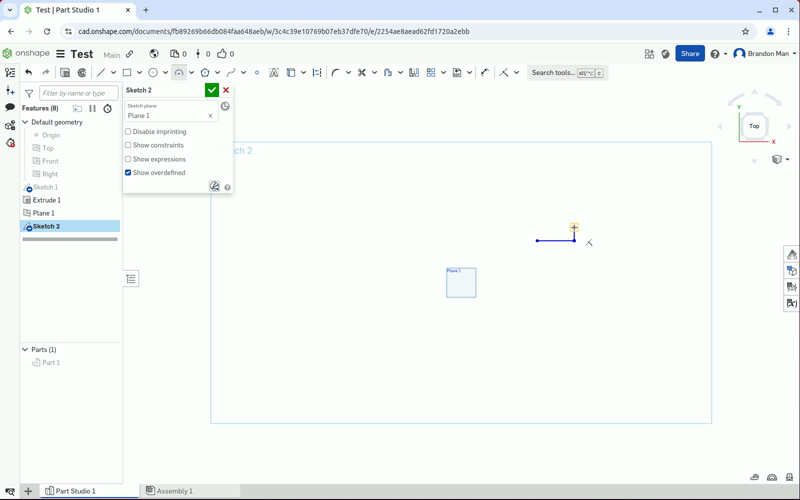
click(574, 227)
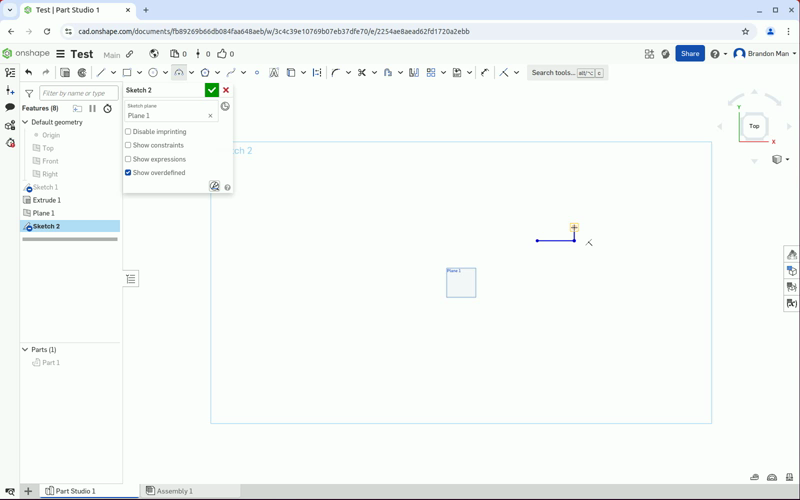
mouse_move(537, 240)
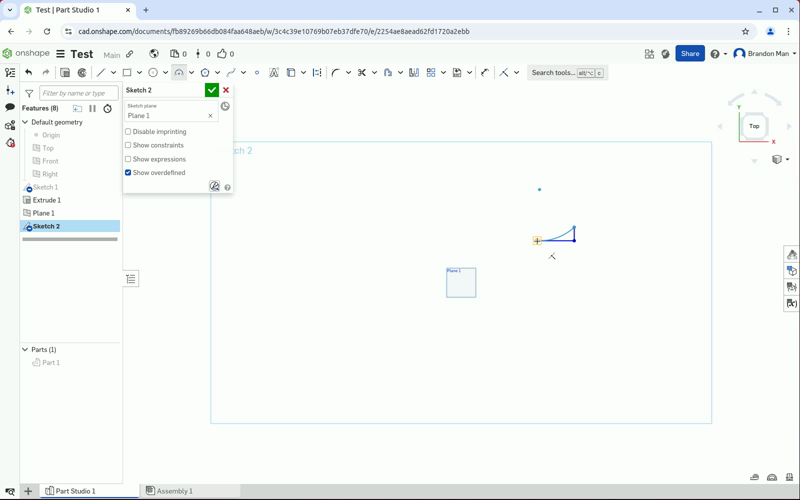
click(537, 240)
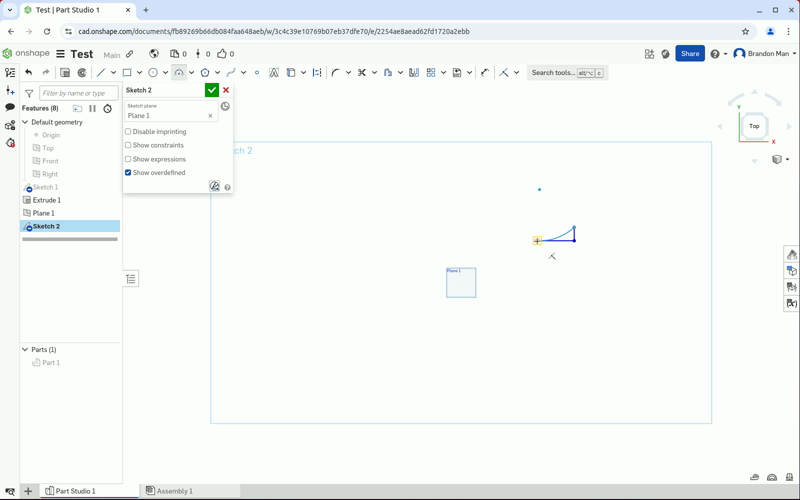
key_down(shift)
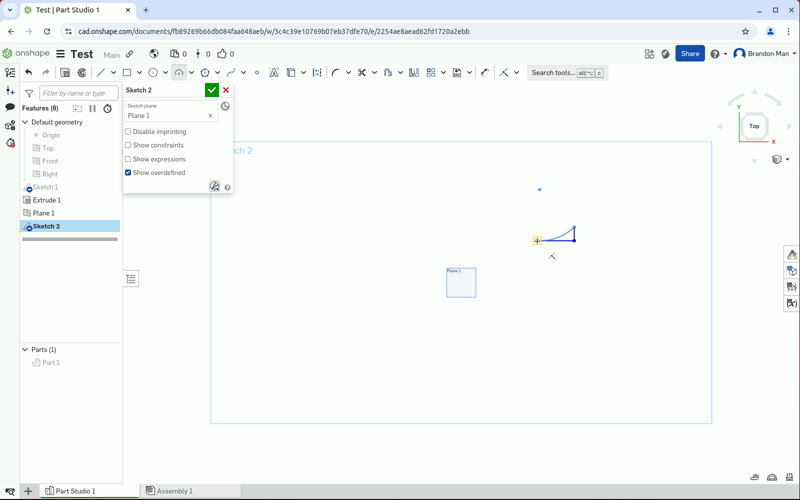
mouse_move(550, 221)
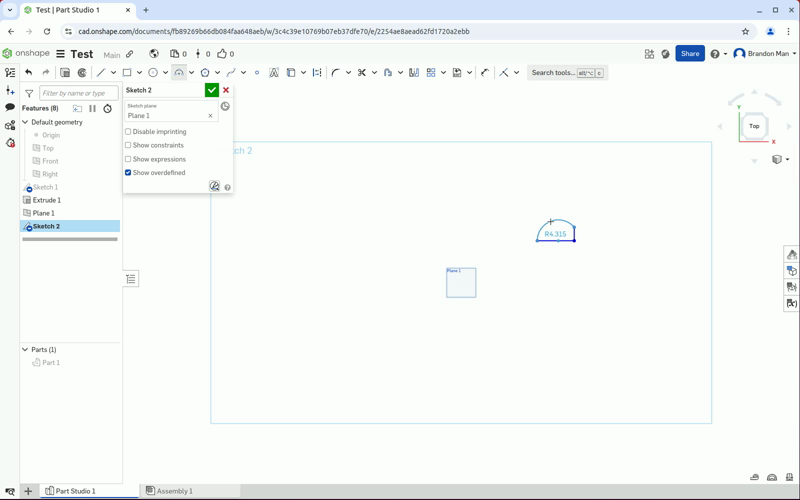
click(550, 221)
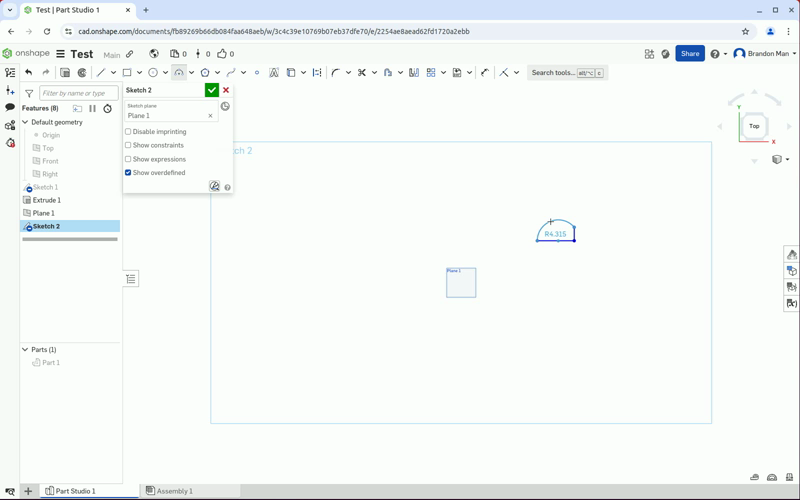
key_up(shift)
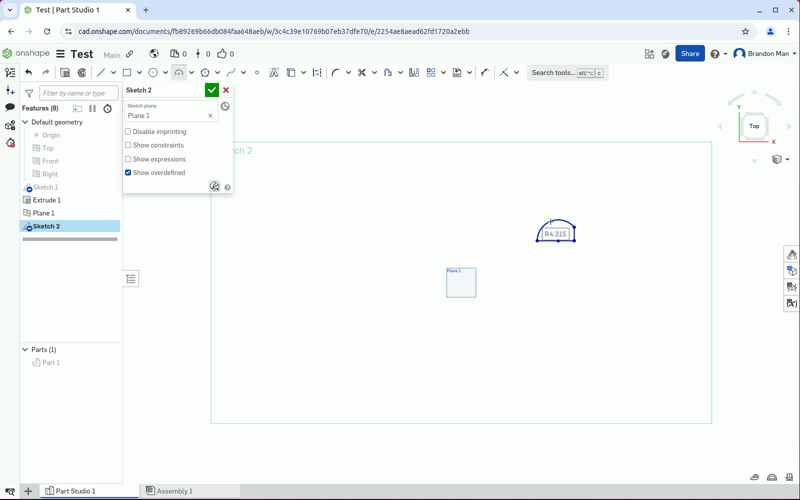
key(esc)
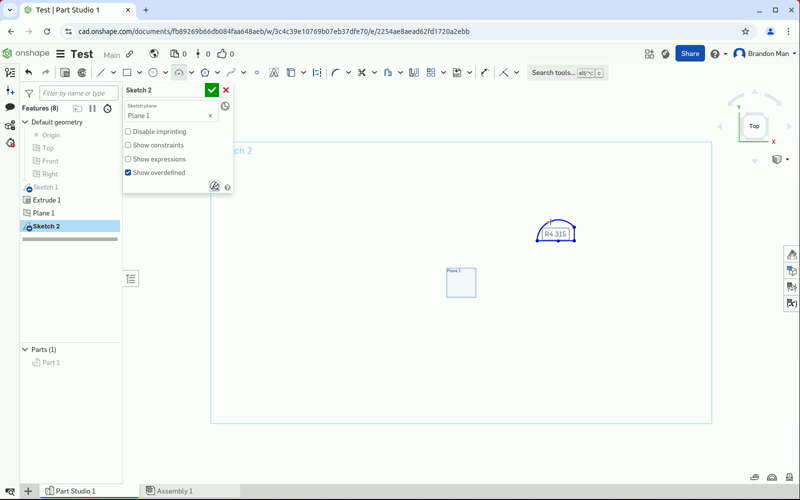
mouse_move(569, 237)
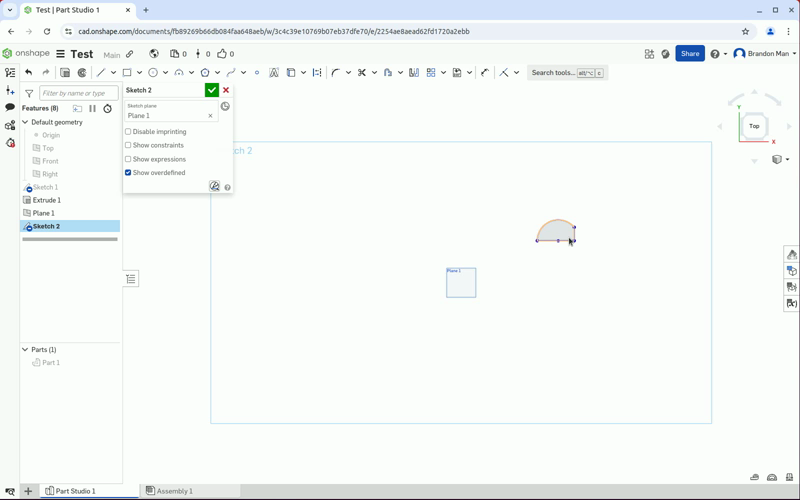
scroll(6)
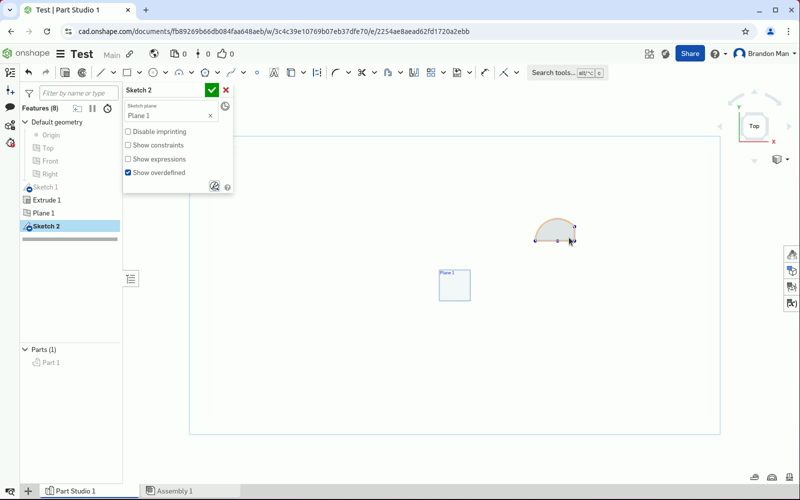
scroll(6)
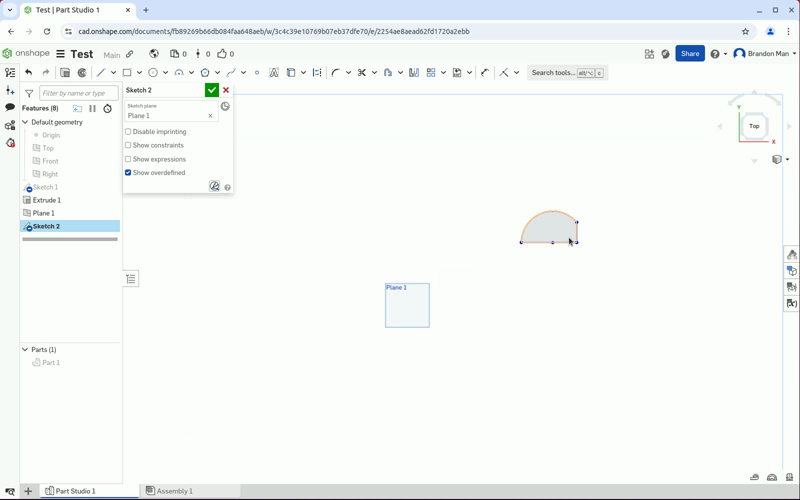
scroll(6)
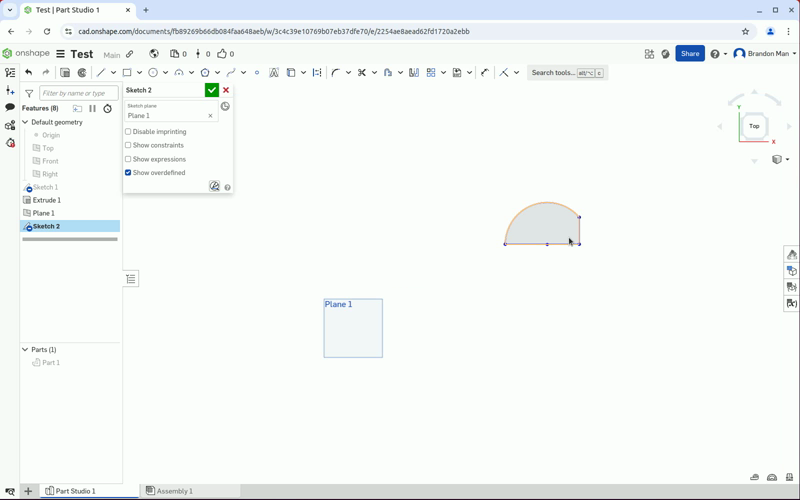
scroll(6)
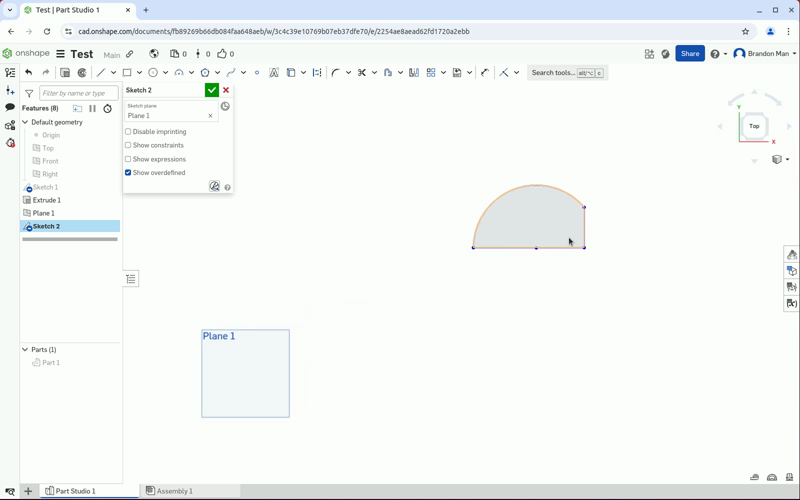
scroll(6)
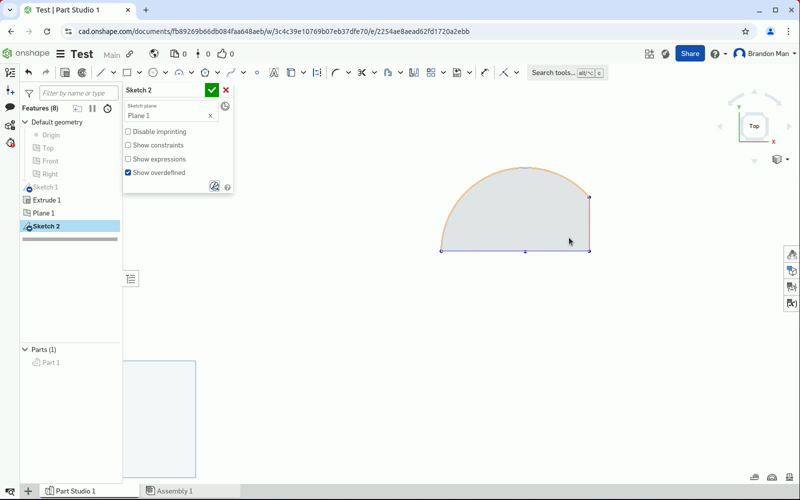
scroll(6)
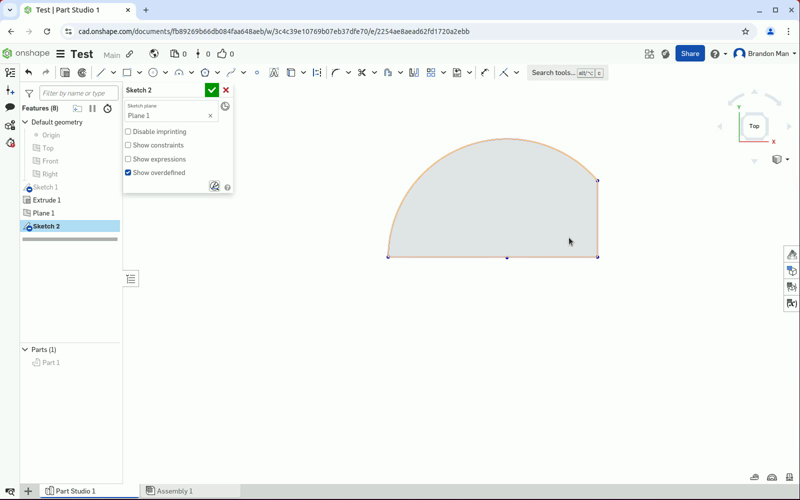
scroll(6)
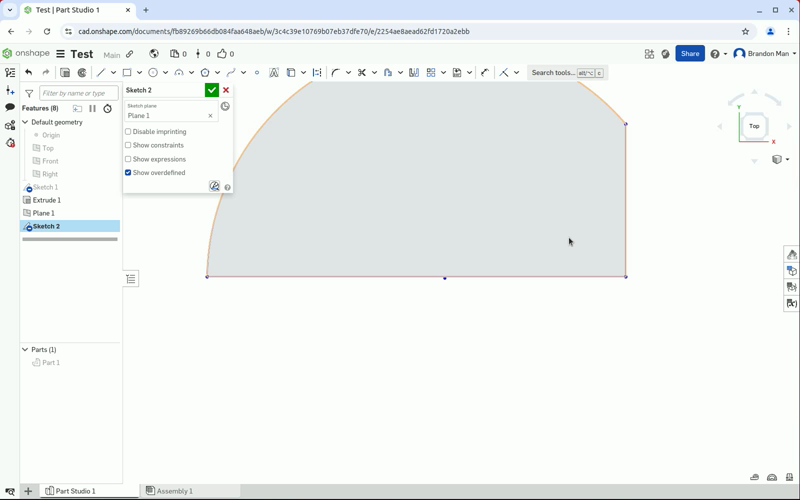
click(569, 237)
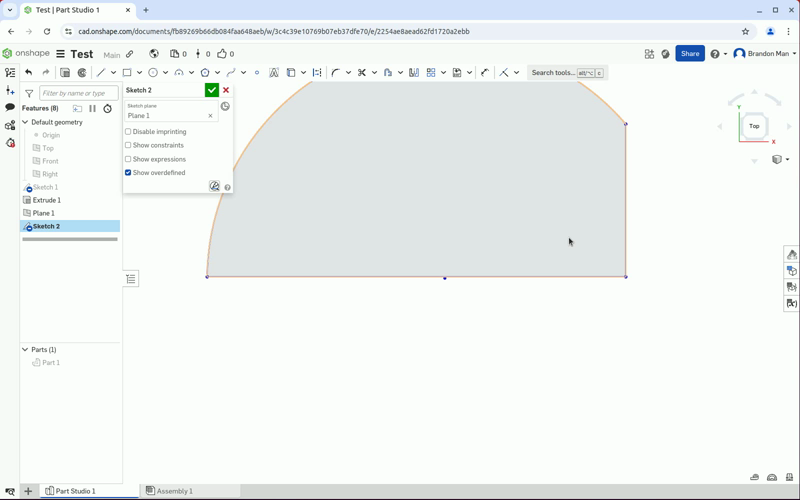
scroll(-6)
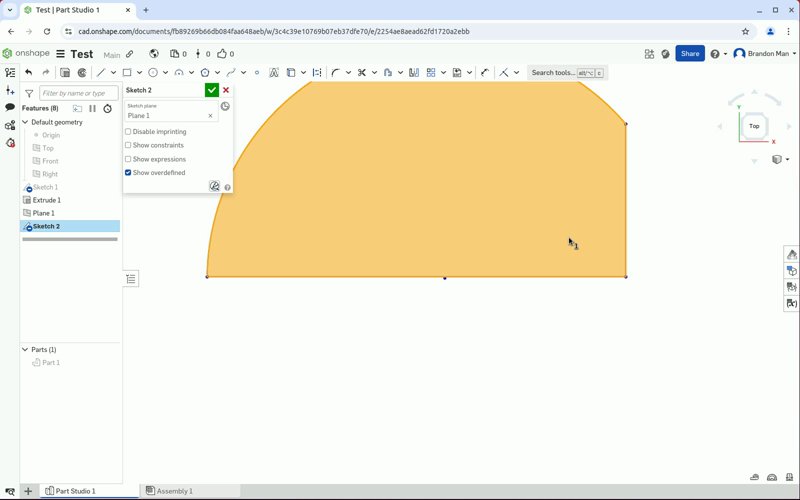
scroll(-6)
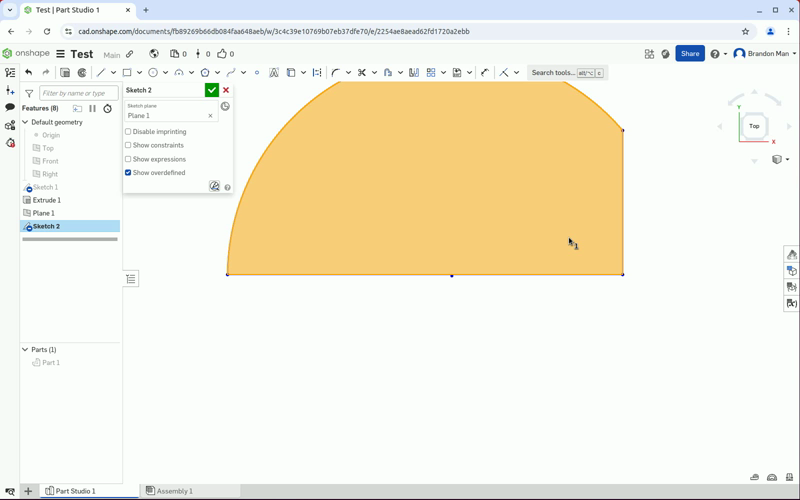
scroll(-6)
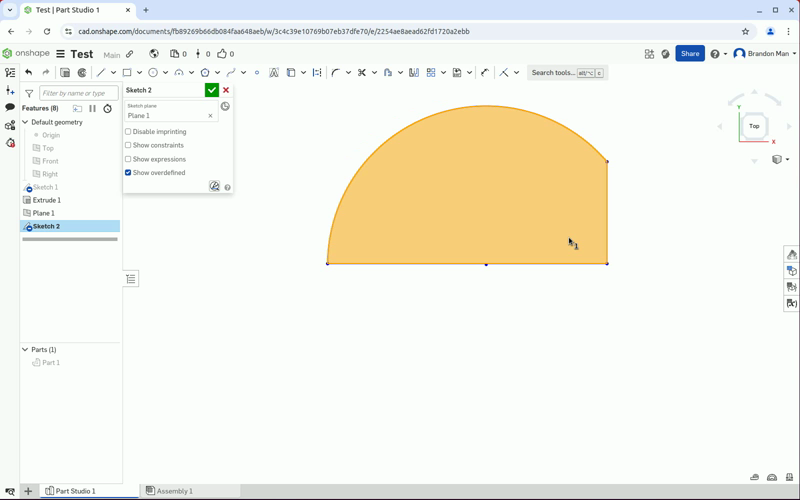
scroll(-6)
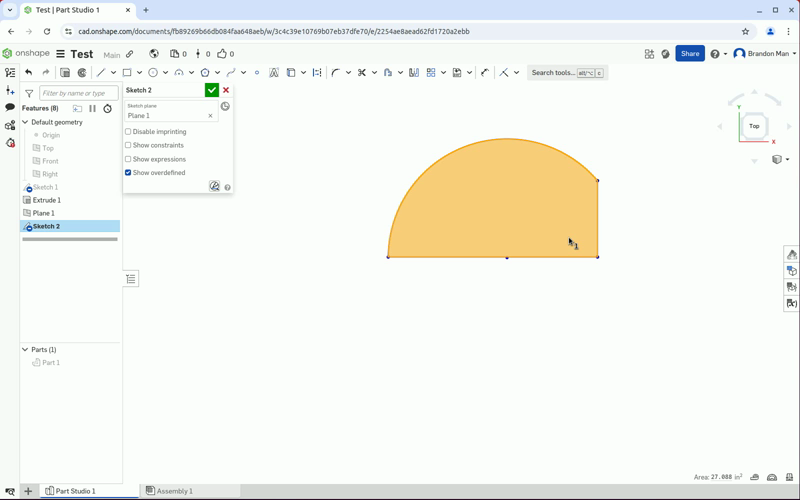
scroll(-6)
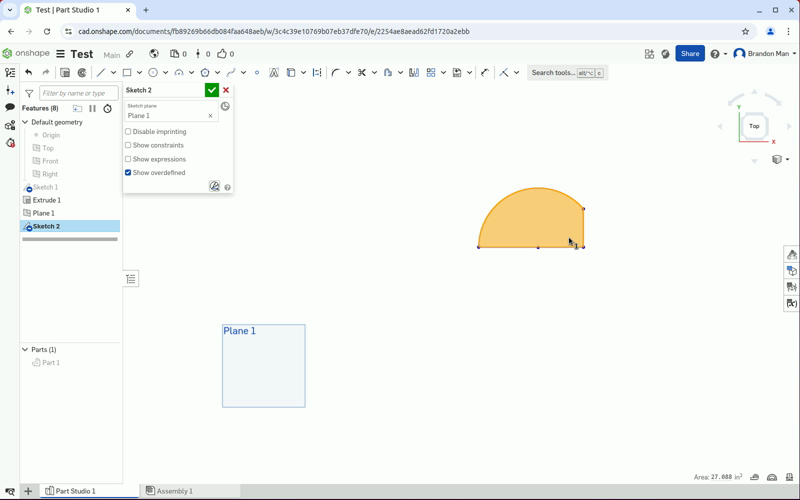
scroll(-6)
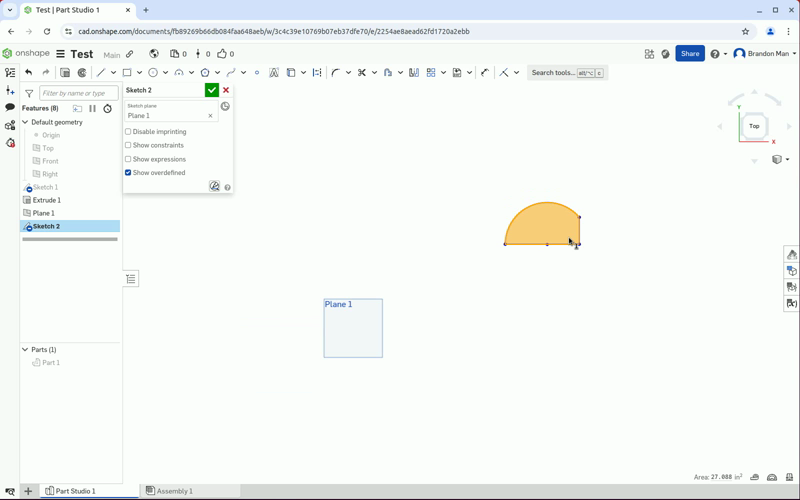
scroll(-6)
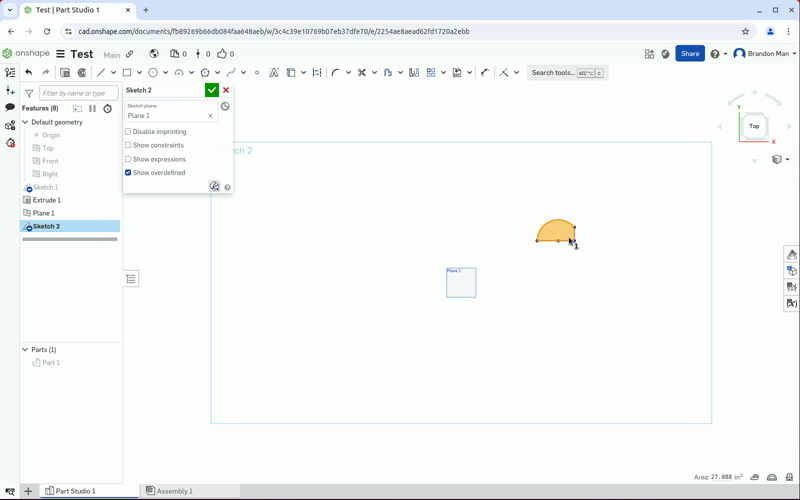
mouse_move(73, 352)
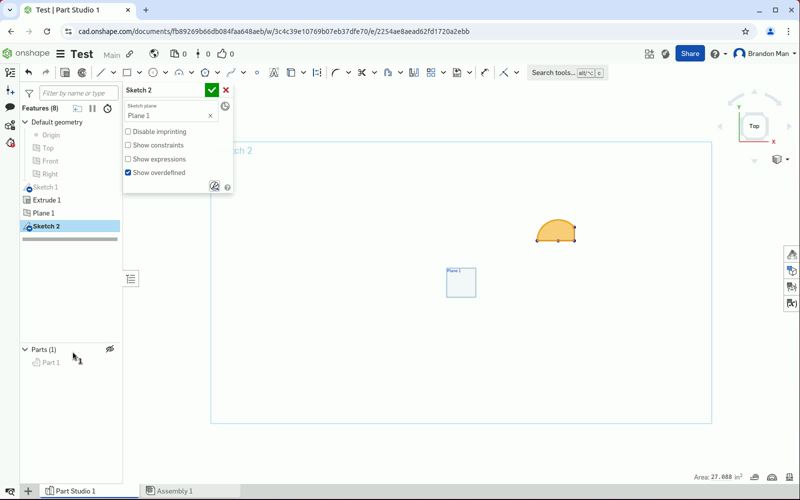
key(shift+y)
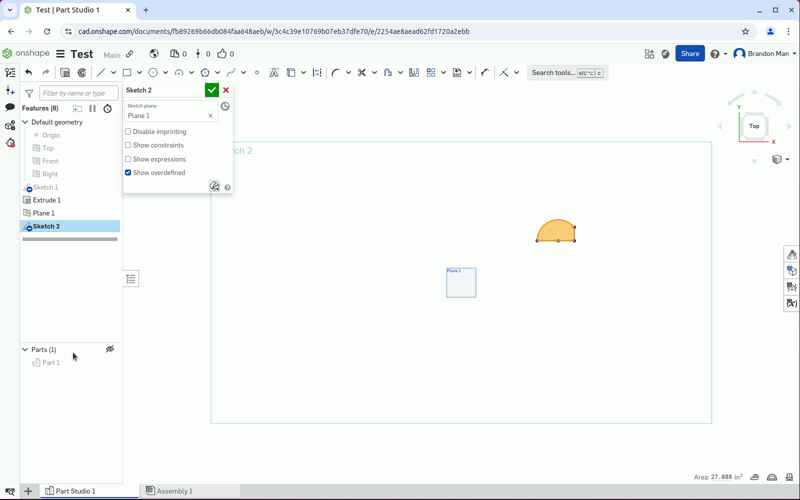
key(shift+e)
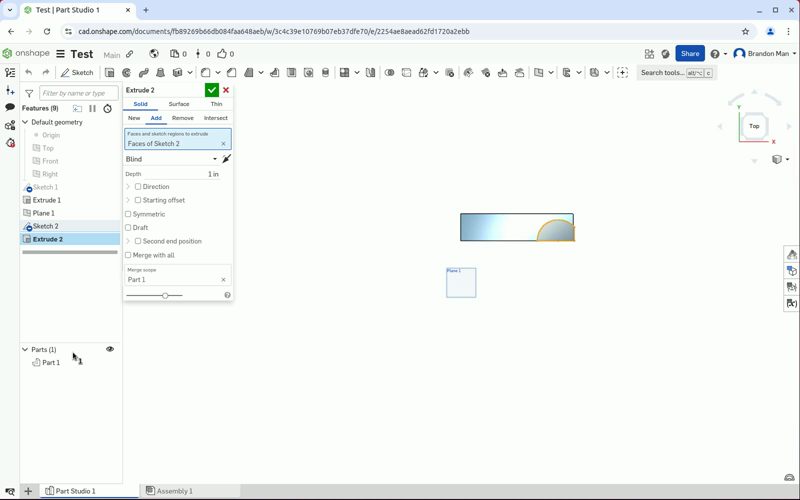
mouse_move(143, 106)
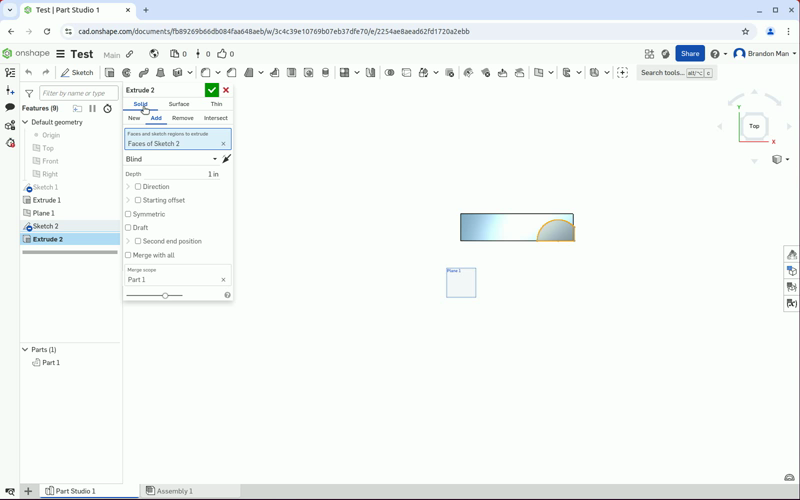
click(143, 106)
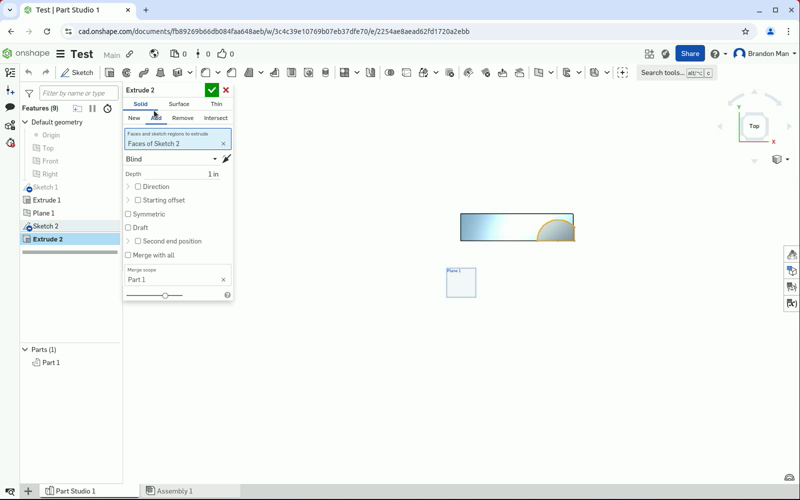
mouse_move(186, 120)
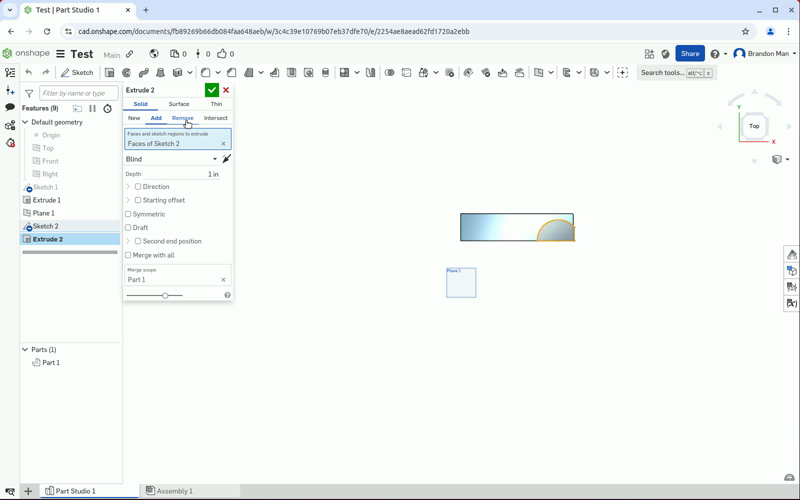
click(186, 120)
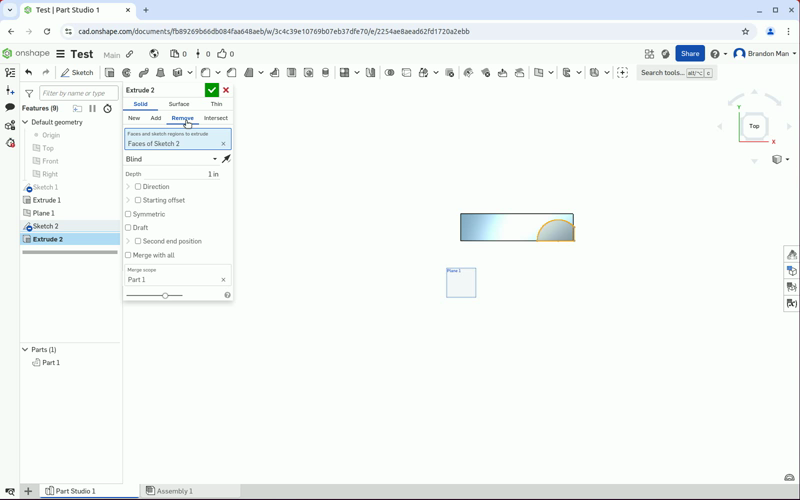
key(tab, 4)
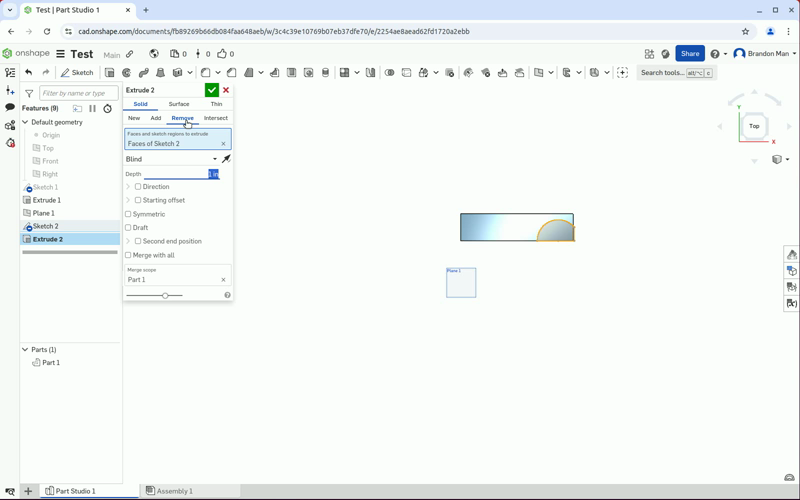
text(4.092)
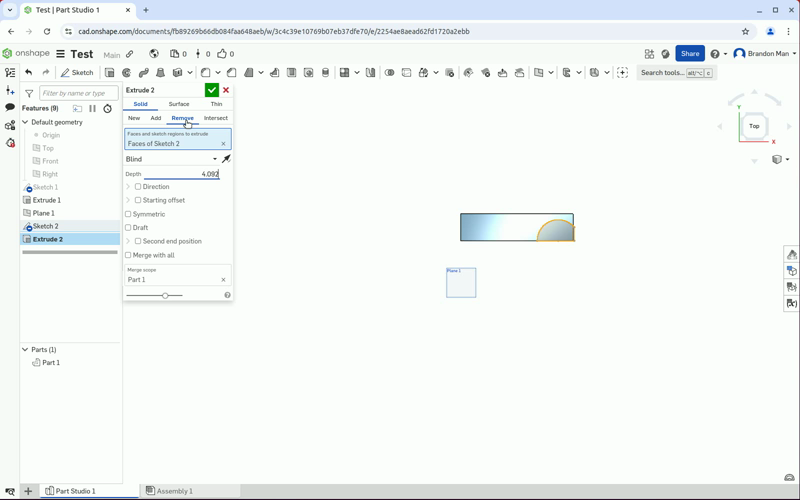
key(tab, 6)
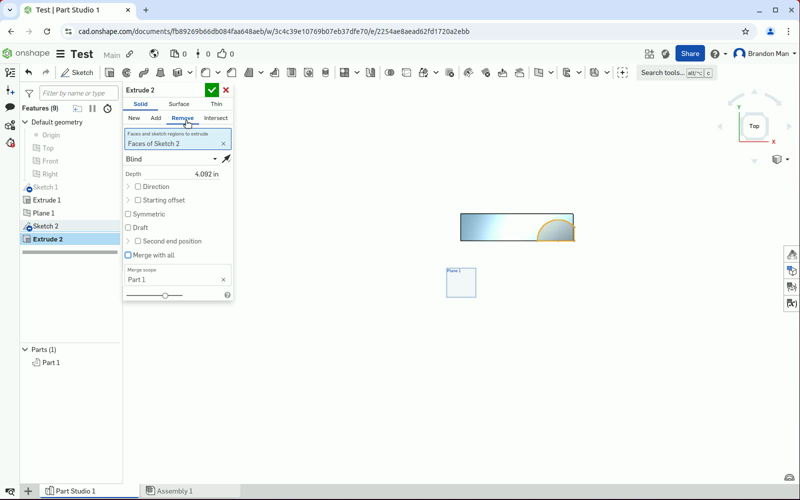
key(space)
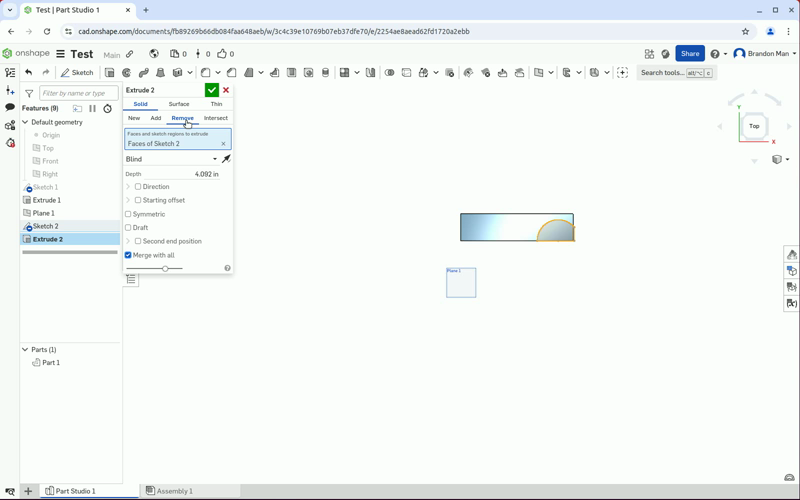
key(enter)
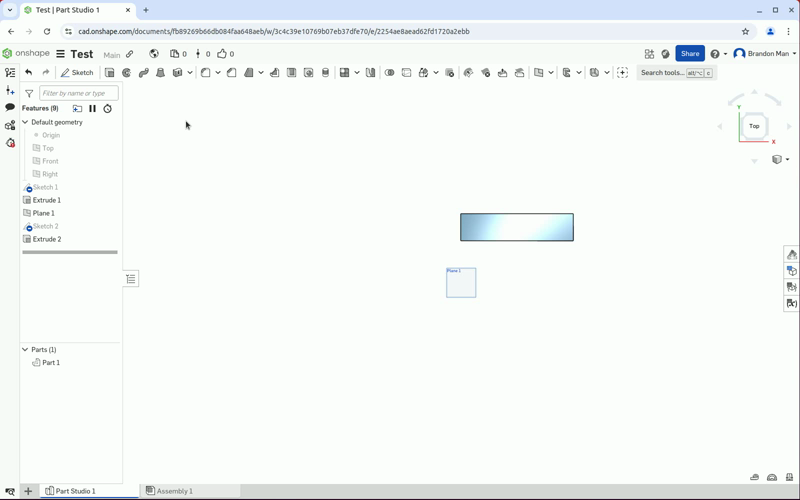
key(shift+h)
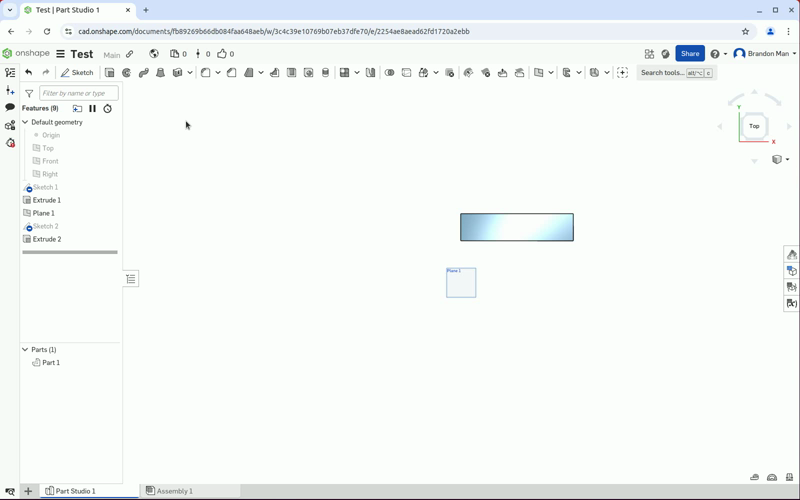
key(shift+h)
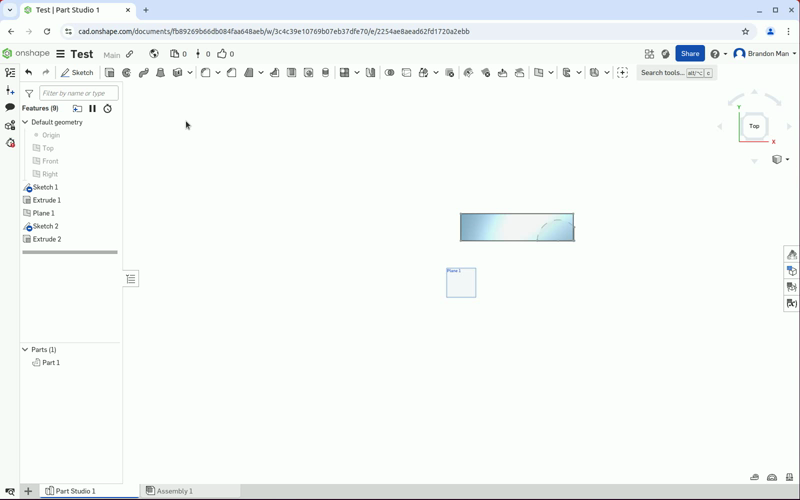
key(shift+7)
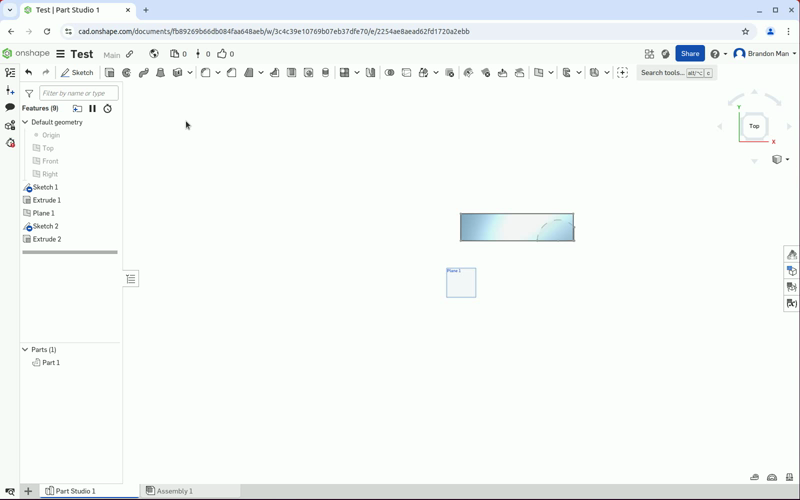
key(up, 3)
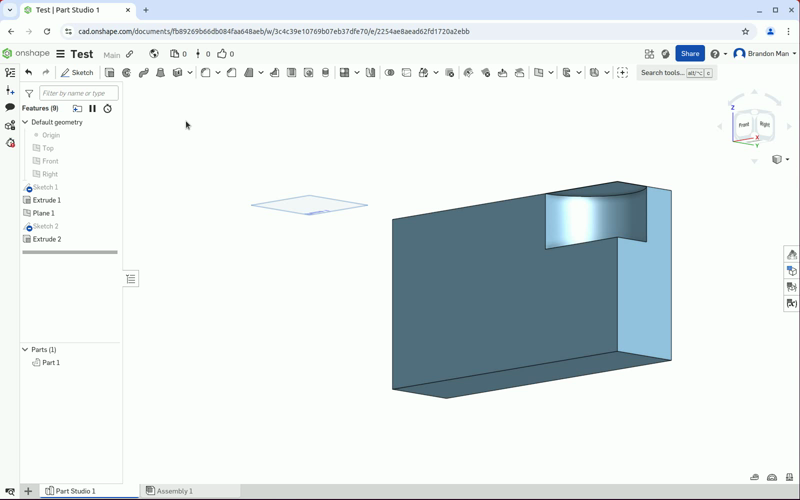
key(left, 3)
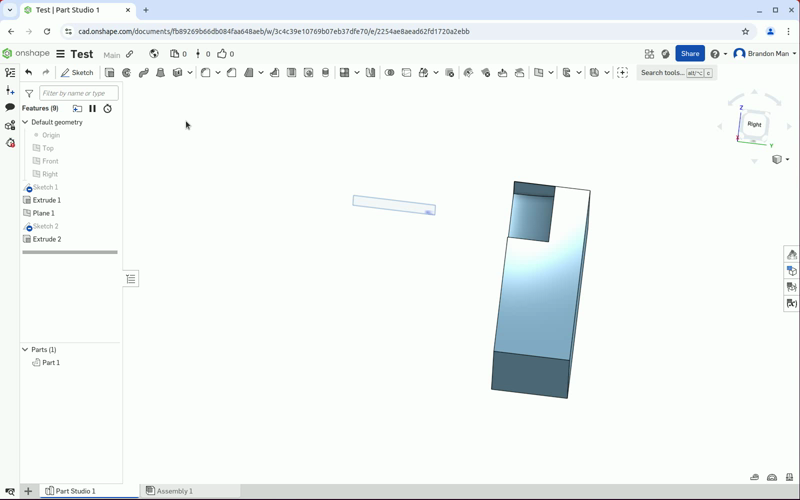
key(right, 3)
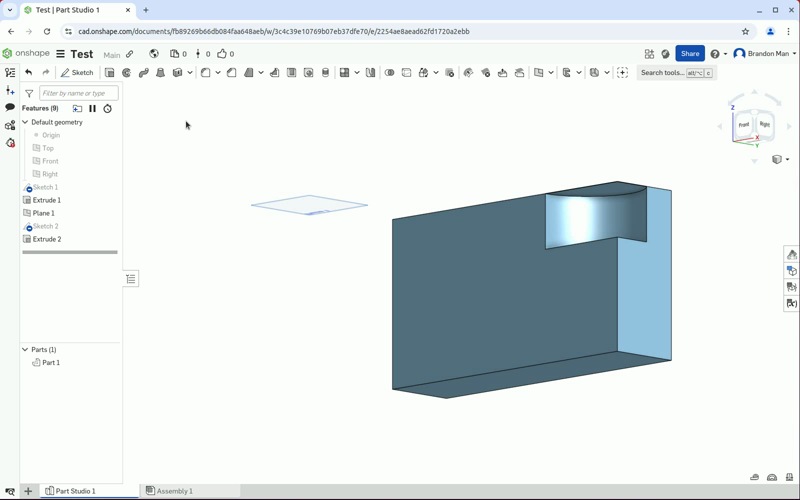
key(down, 3)
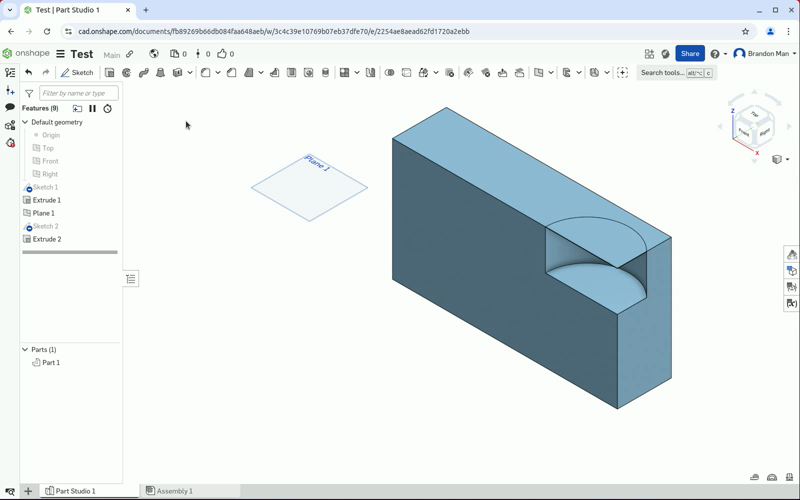
mouse_move(73, 189)
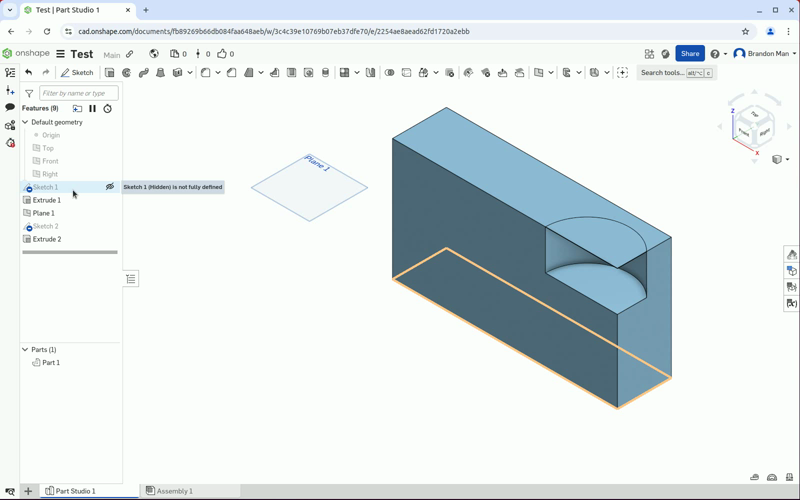
click(73, 189)